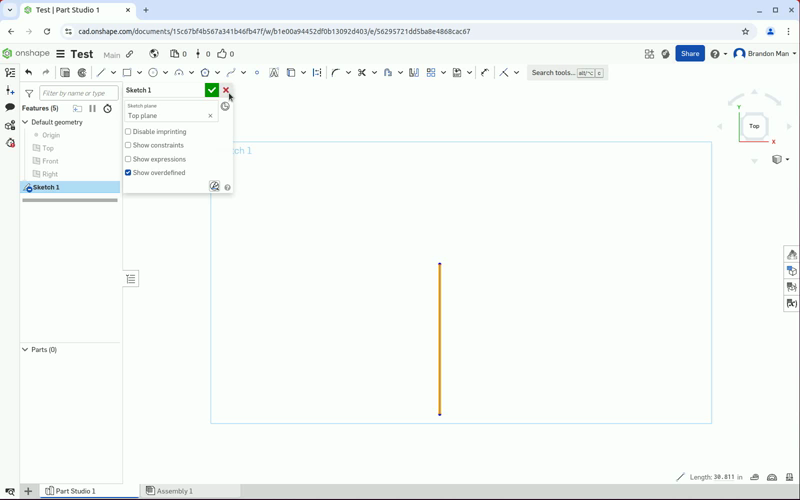
key(shift+h)
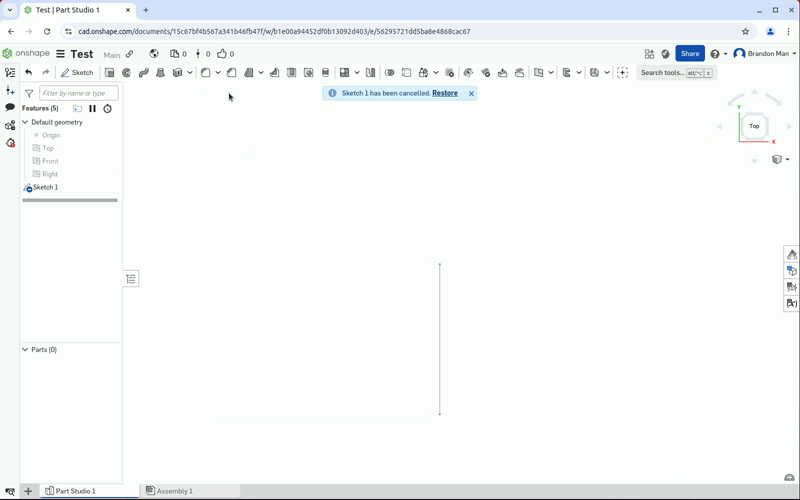
key(shift+s)
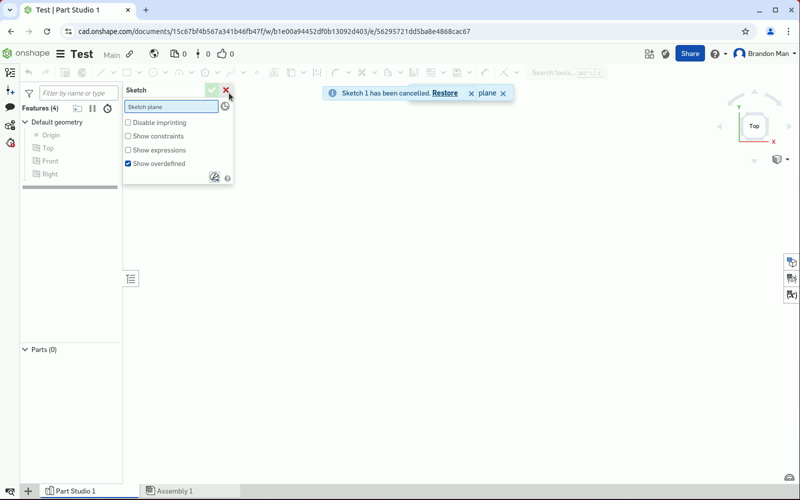
mouse_move(73, 150)
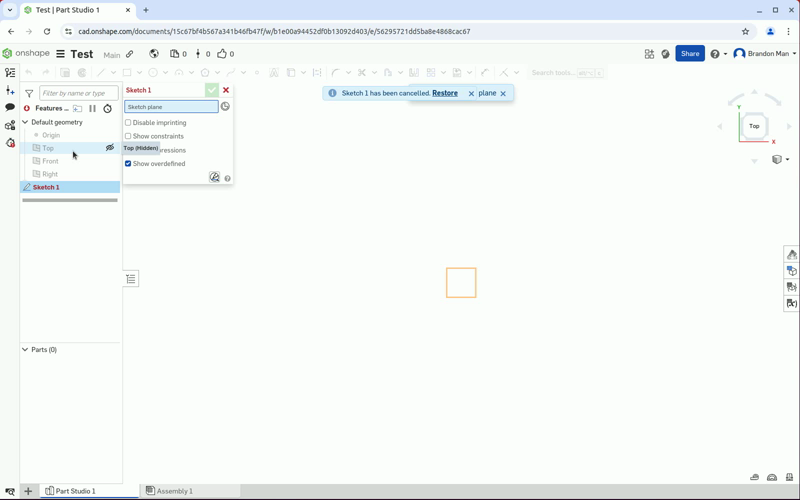
click(73, 150)
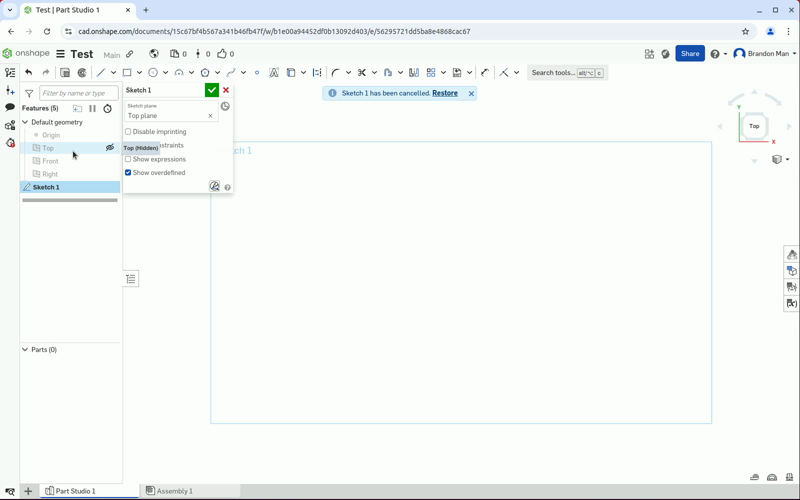
mouse_move(73, 352)
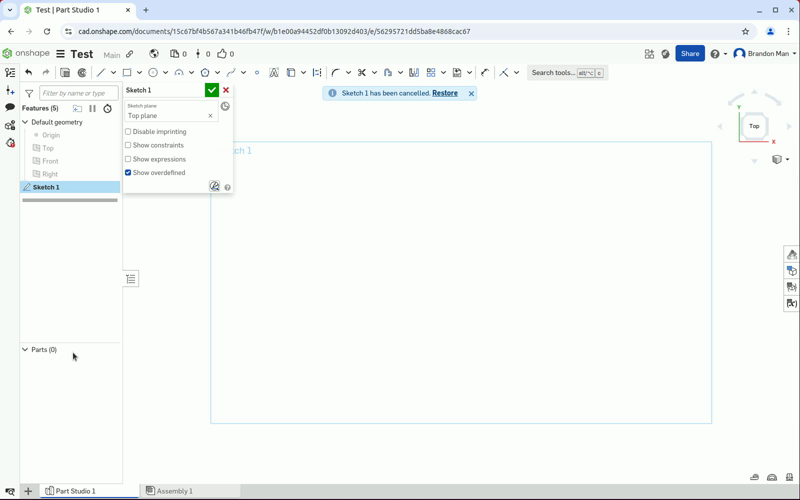
key(y)
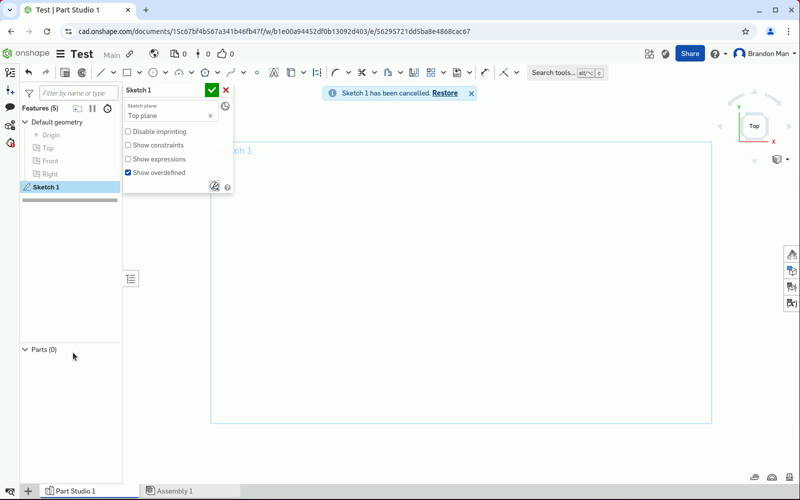
key(l)
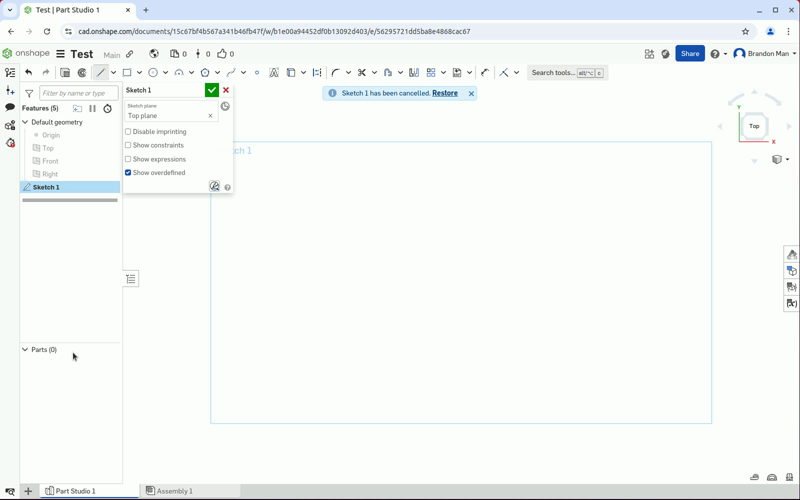
key_down(shift)
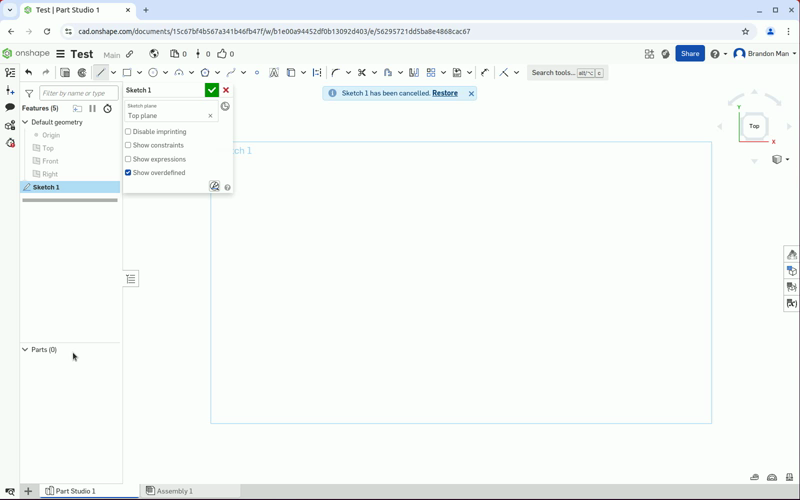
mouse_move(348, 253)
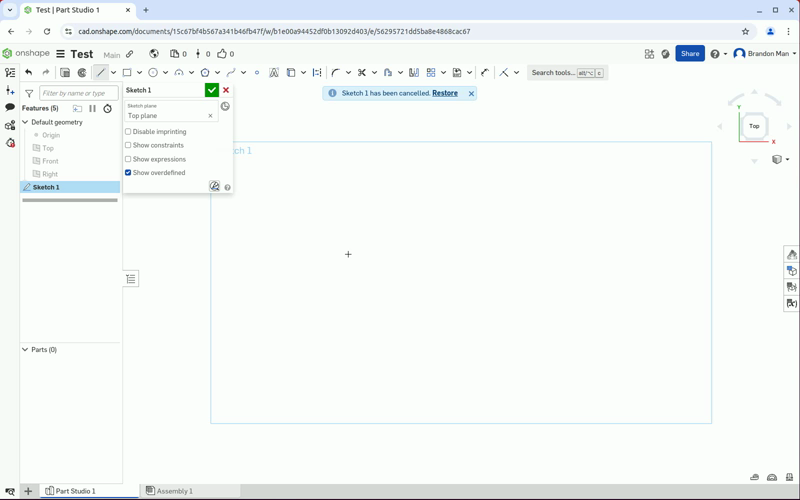
click(348, 253)
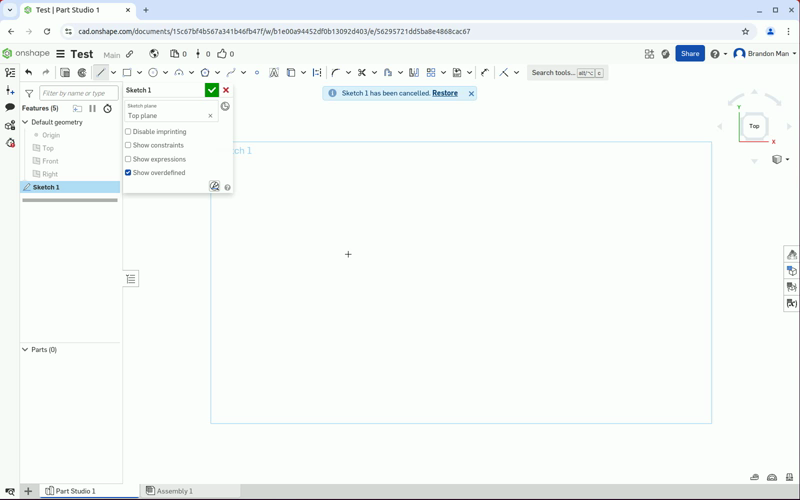
key_up(shift)
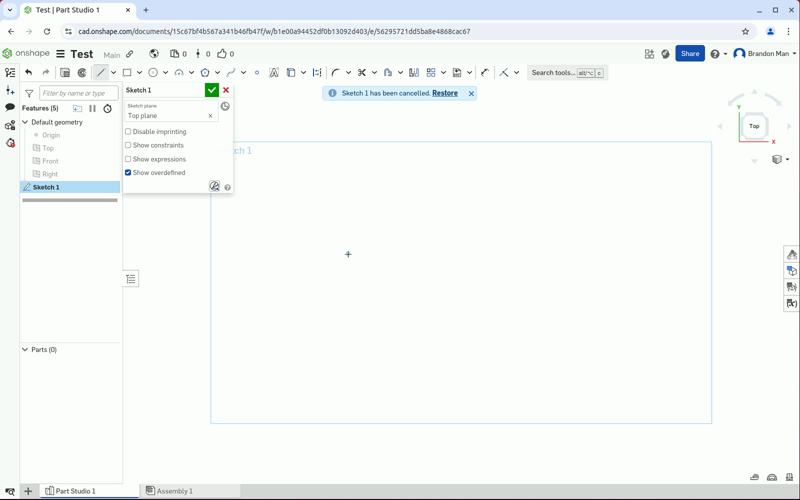
key_down(shift)
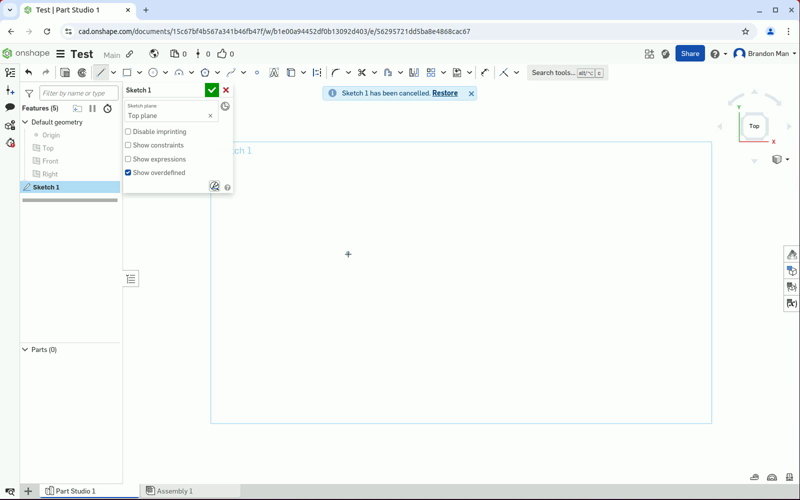
mouse_move(423, 253)
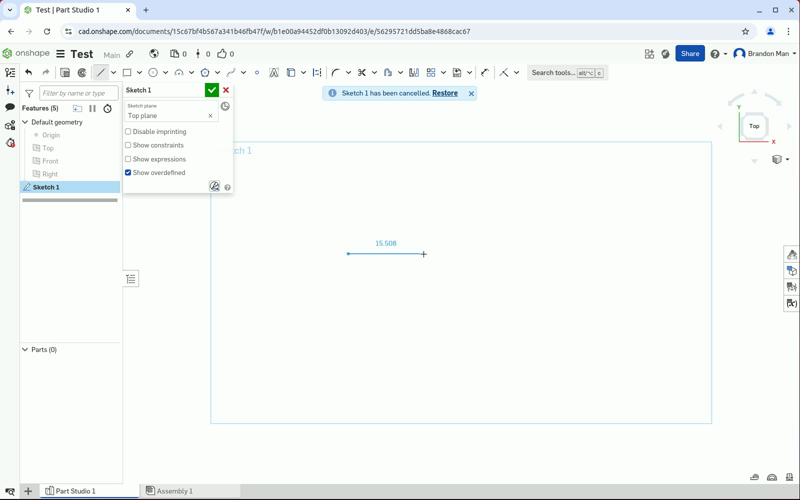
click(423, 253)
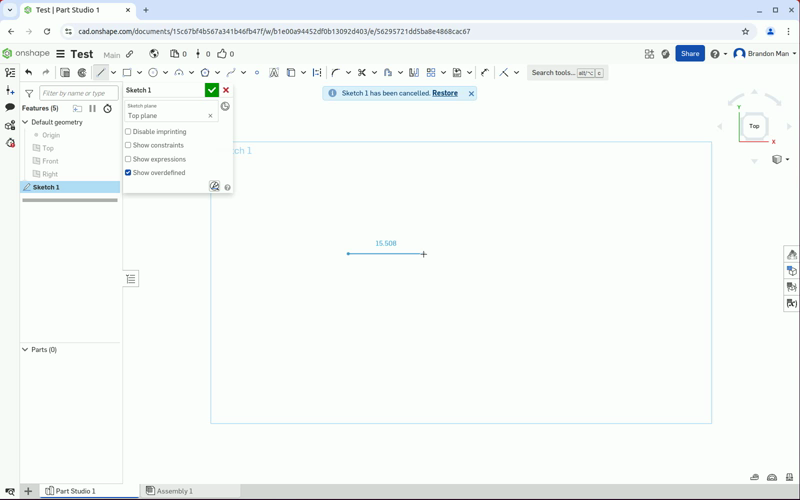
key_up(shift)
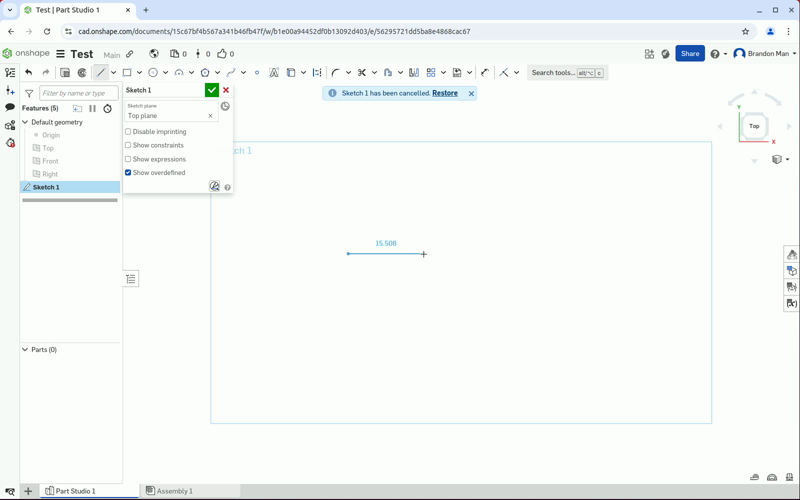
key_down(shift)
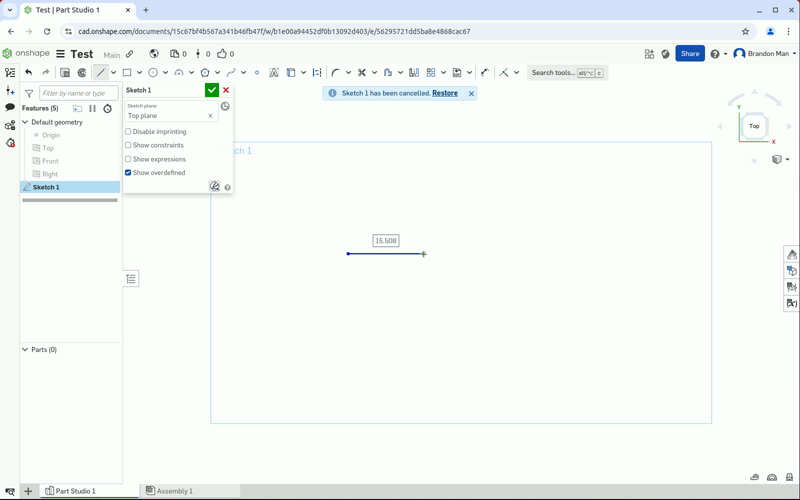
mouse_move(423, 178)
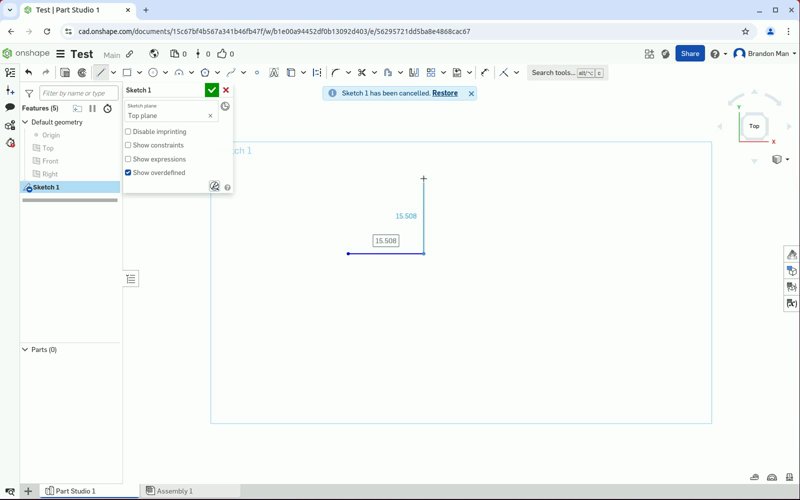
click(423, 178)
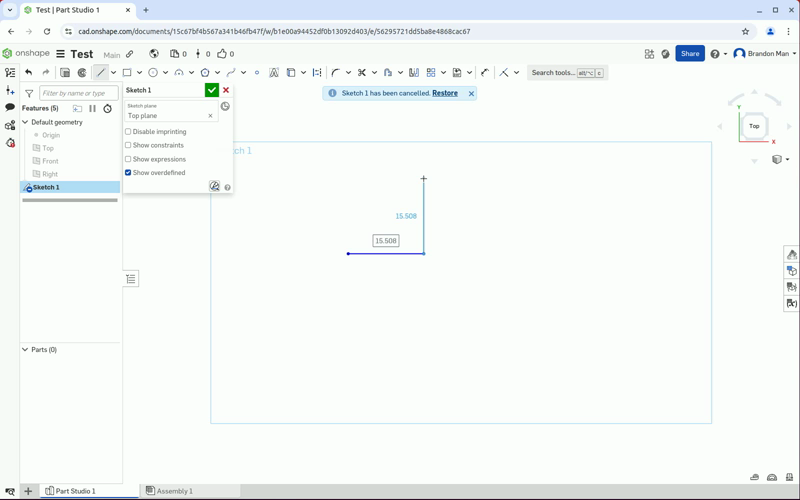
key_up(shift)
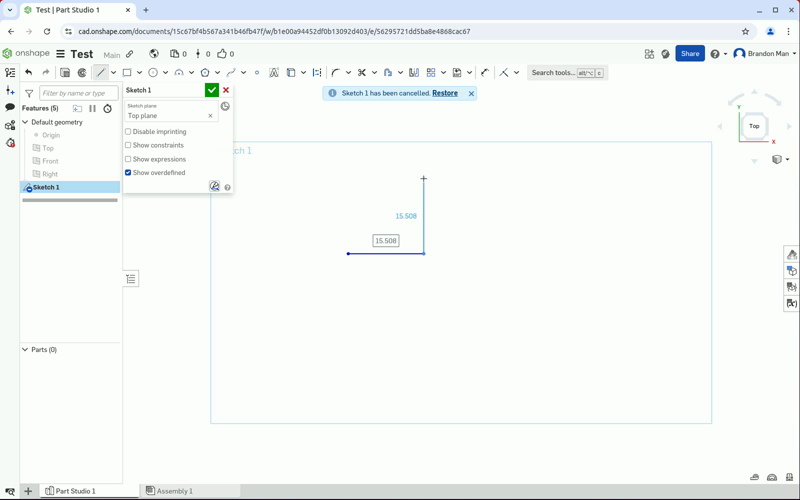
key_down(shift)
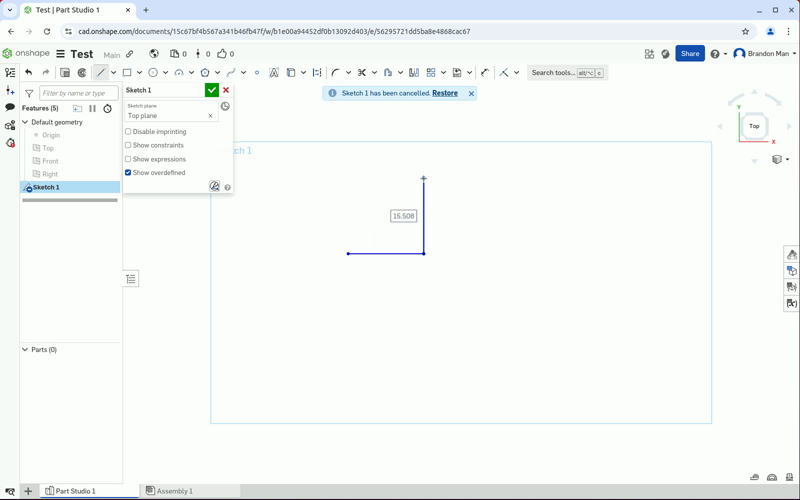
mouse_move(348, 178)
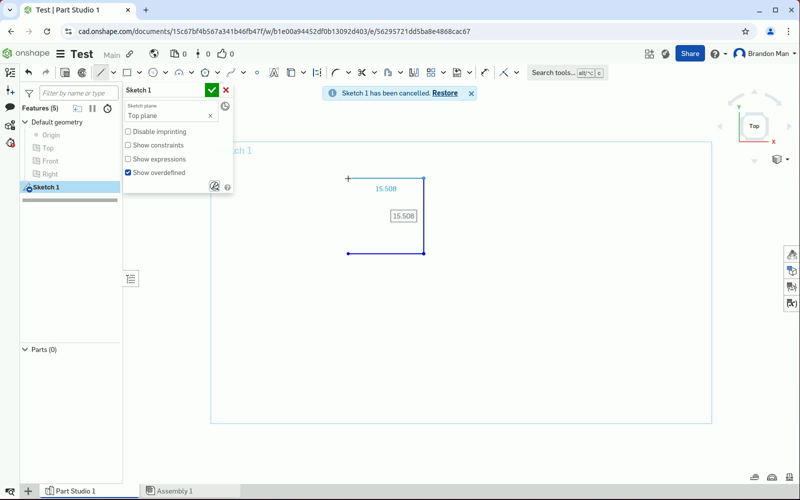
click(348, 178)
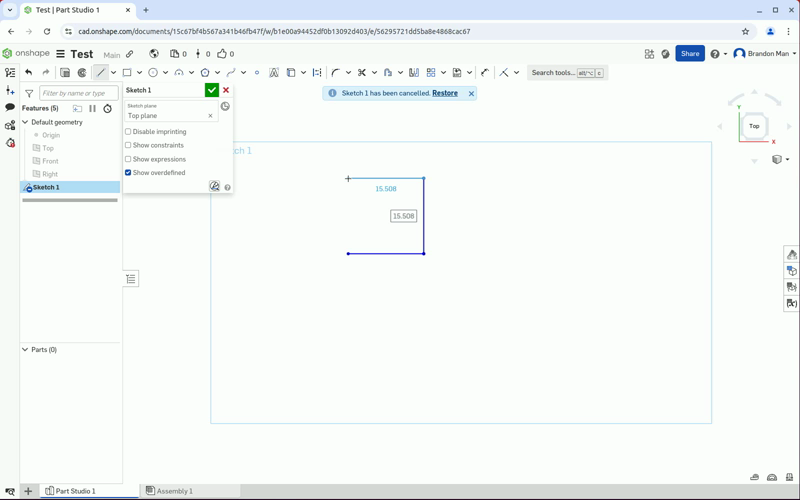
key_up(shift)
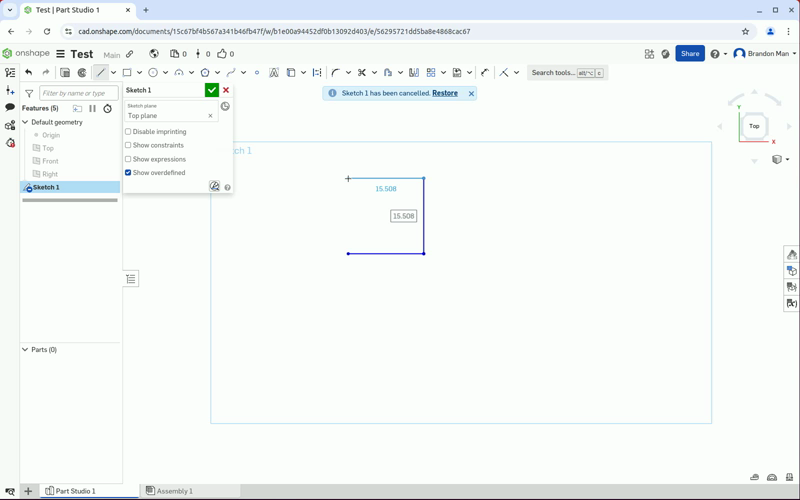
key_down(shift)
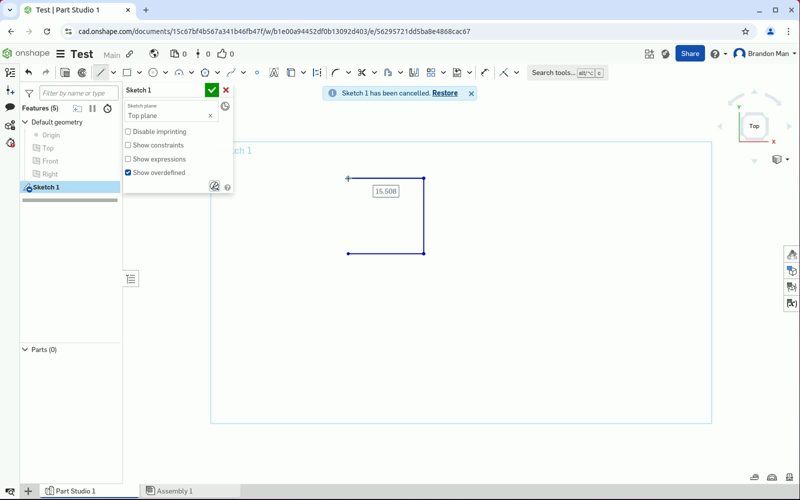
mouse_move(348, 253)
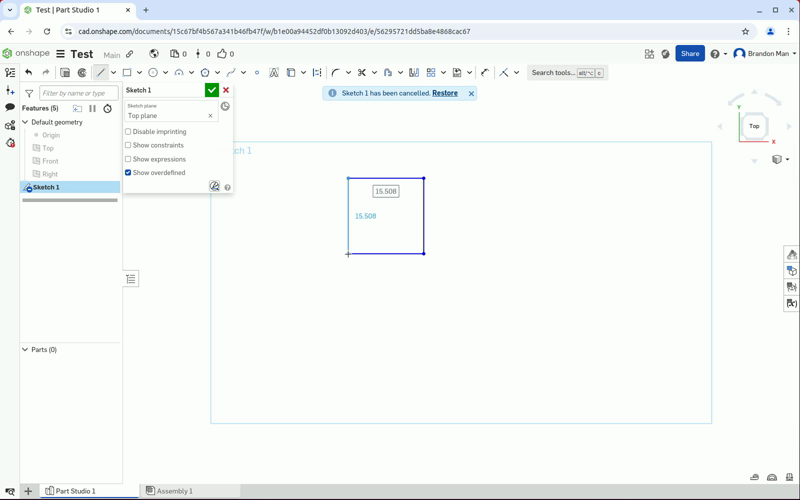
key_up(shift)
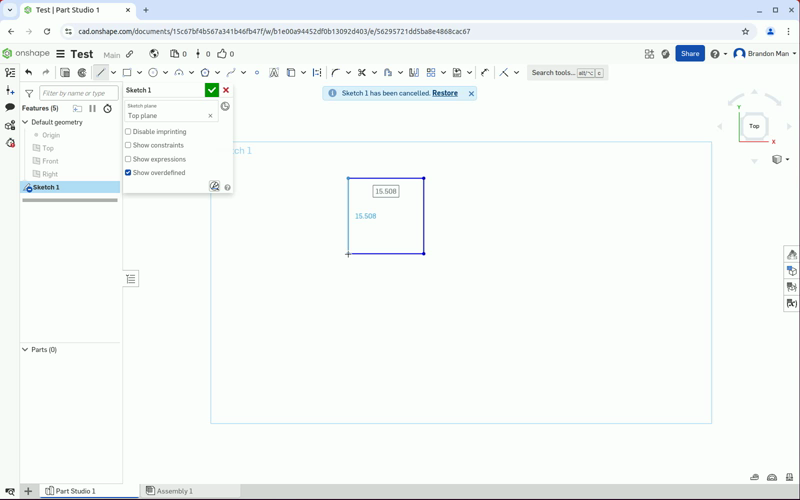
click(348, 253)
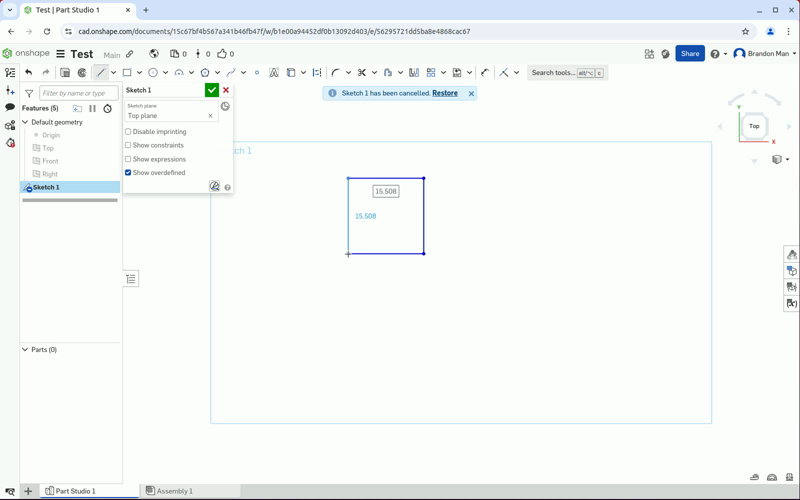
key(esc)
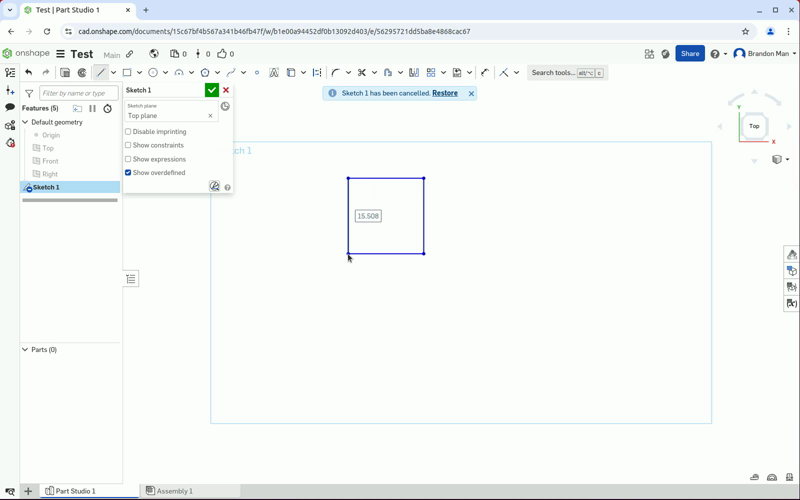
key(c)
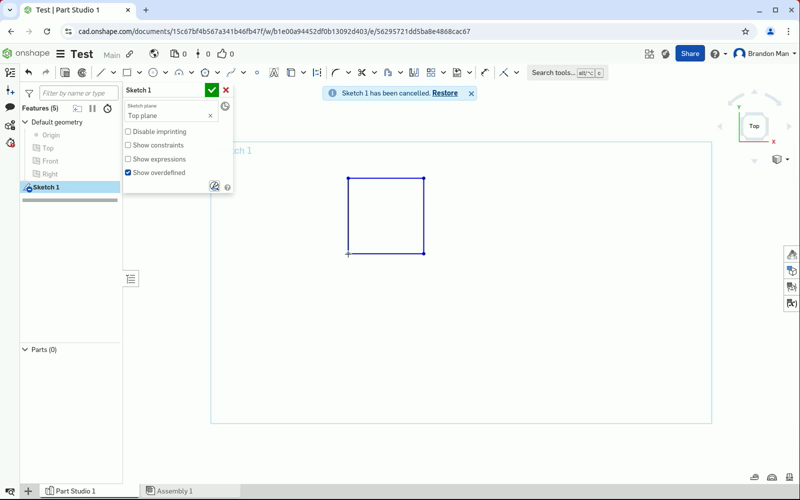
key_down(shift)
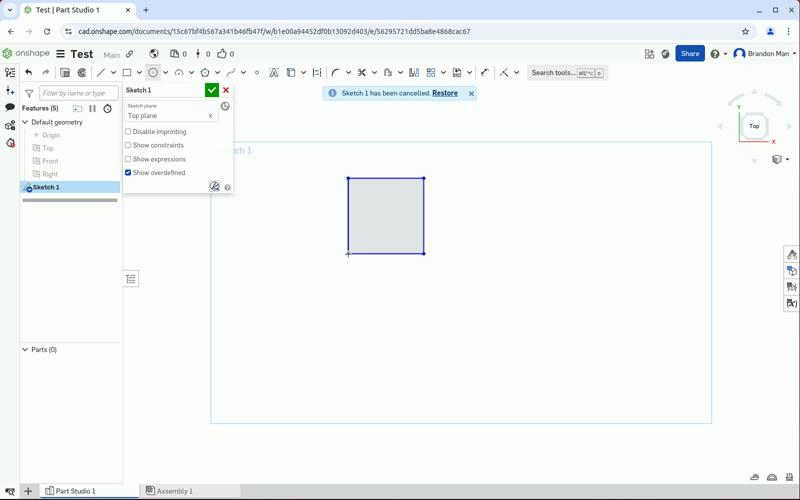
mouse_move(385, 216)
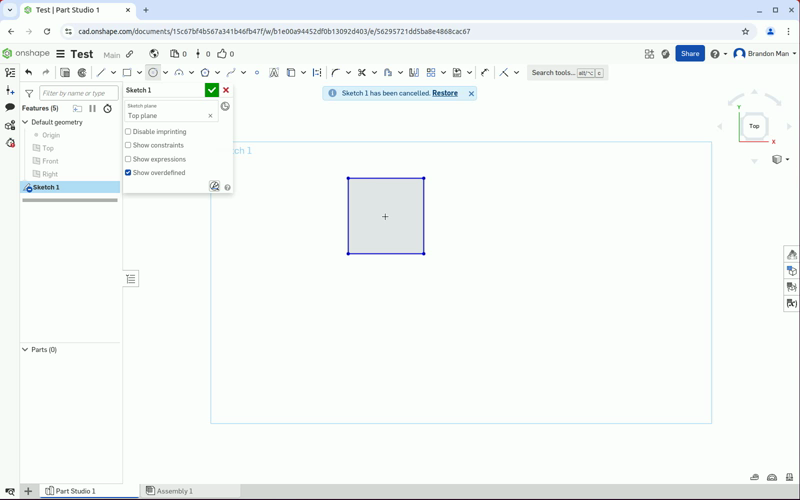
click(385, 216)
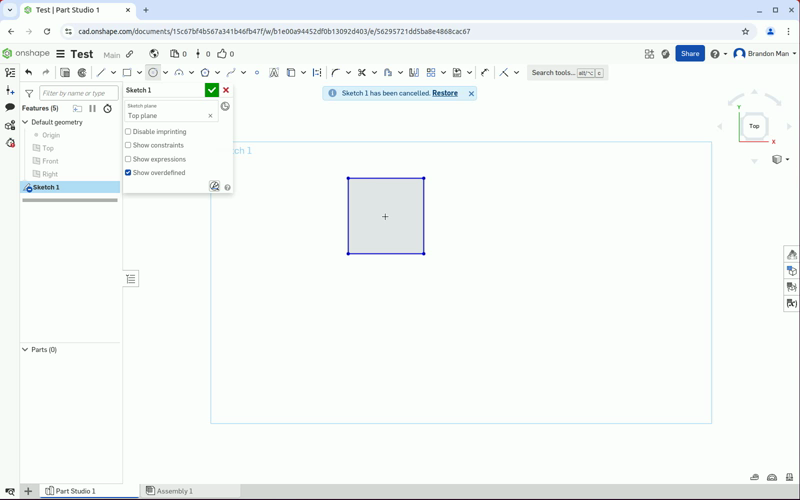
key_up(shift)
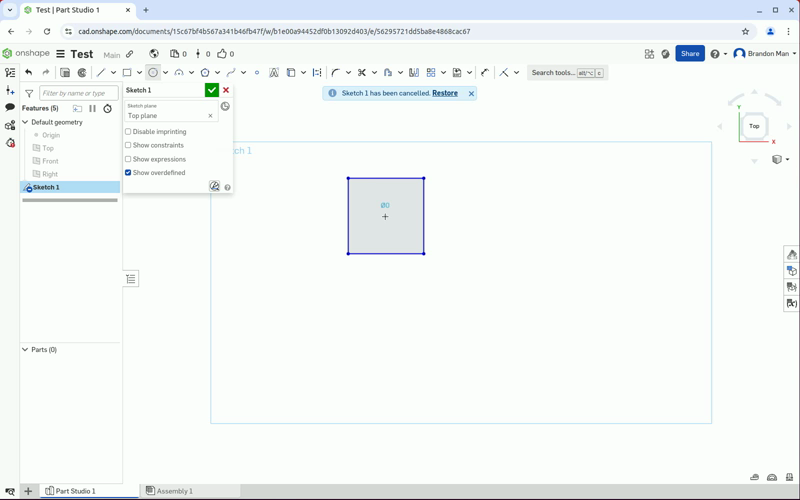
mouse_move(420, 216)
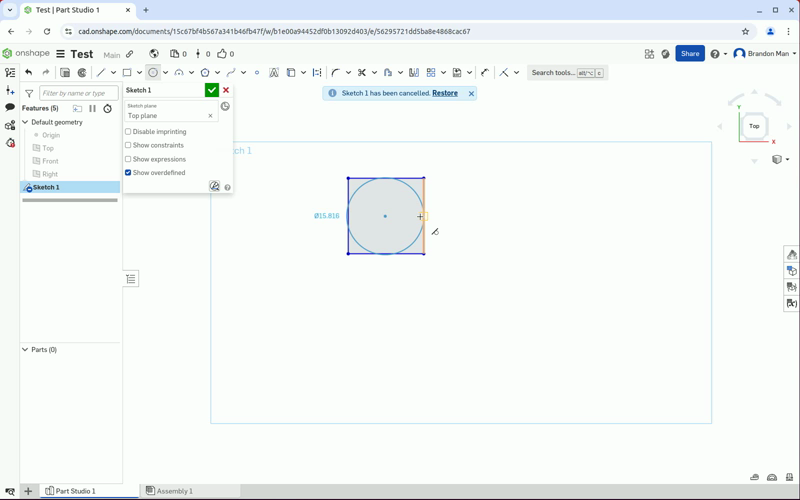
click(420, 216)
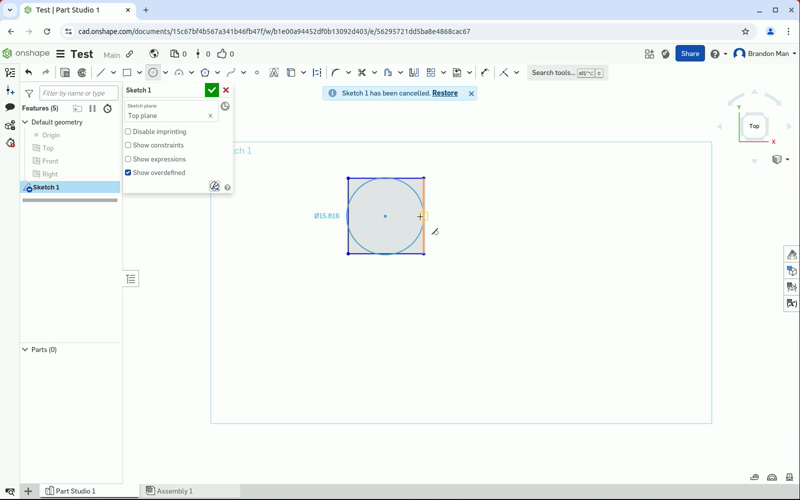
key(esc)
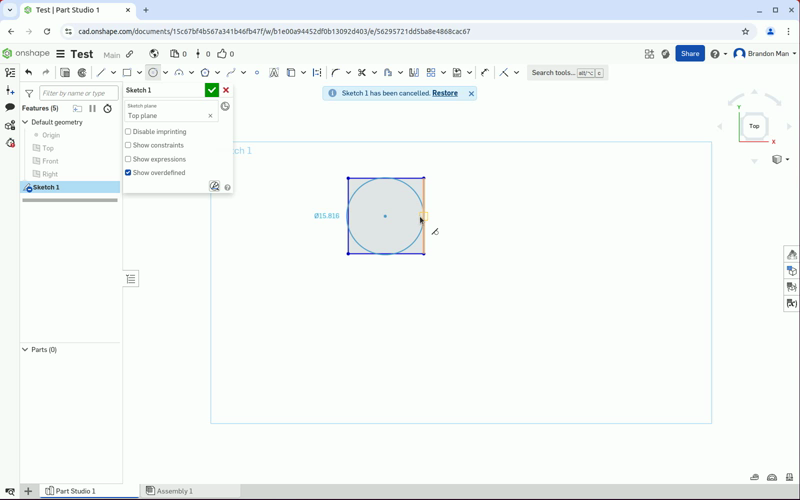
mouse_move(420, 230)
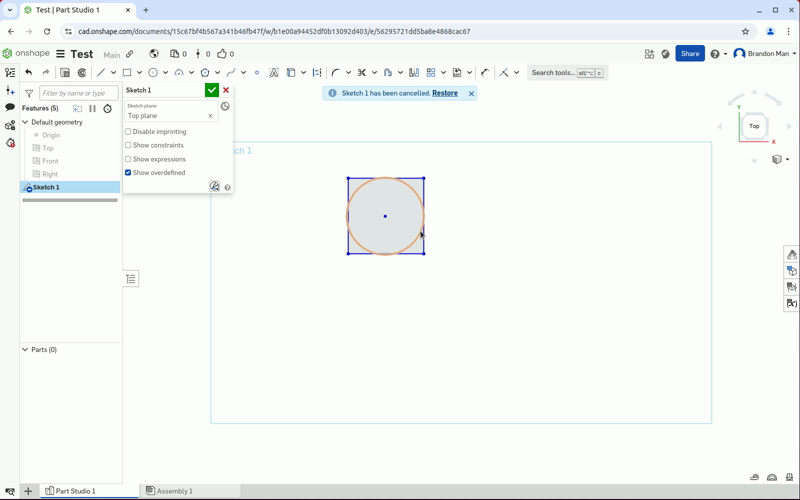
click(420, 230)
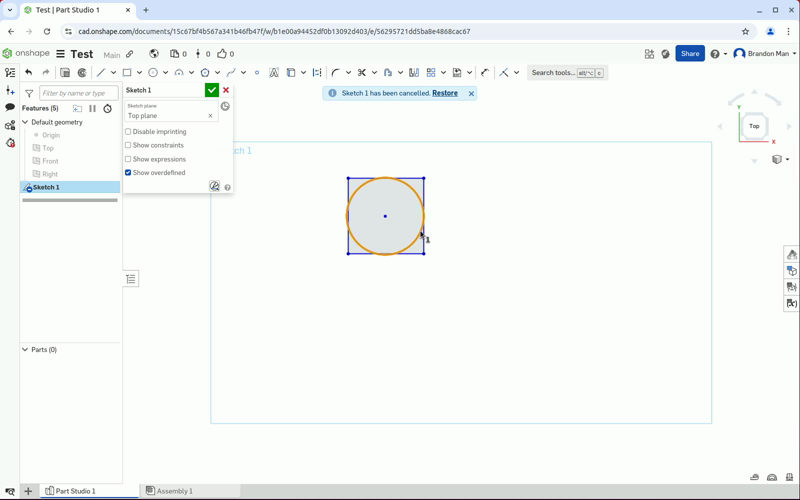
mouse_move(73, 352)
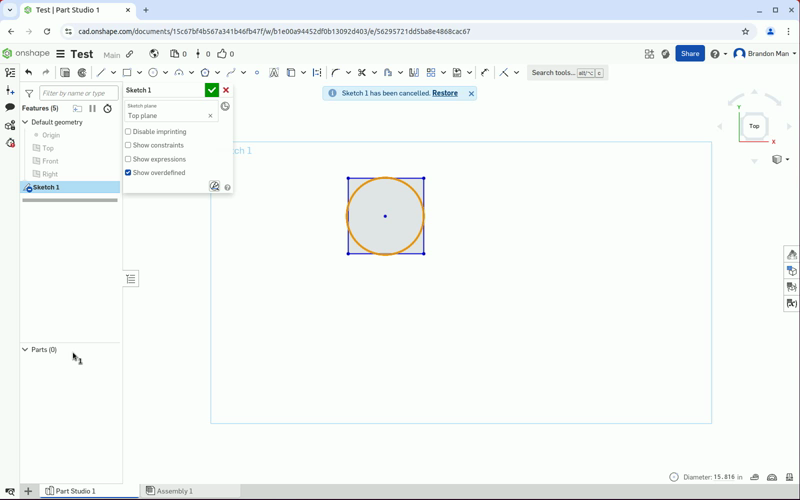
key(shift+y)
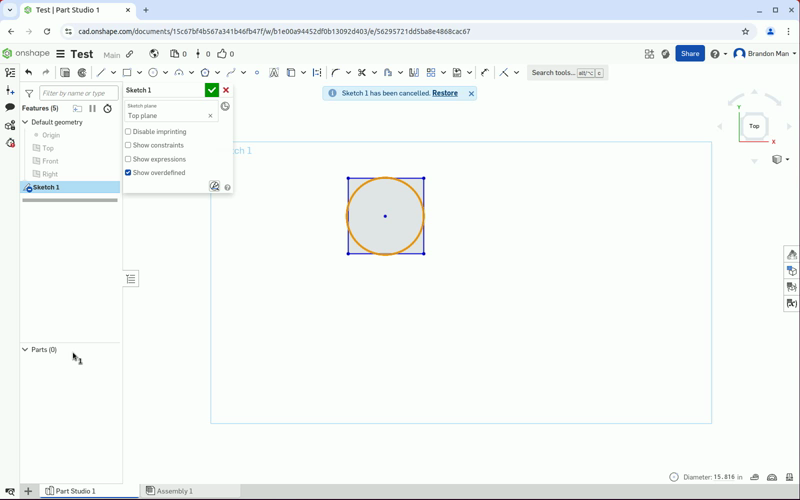
key(shift+e)
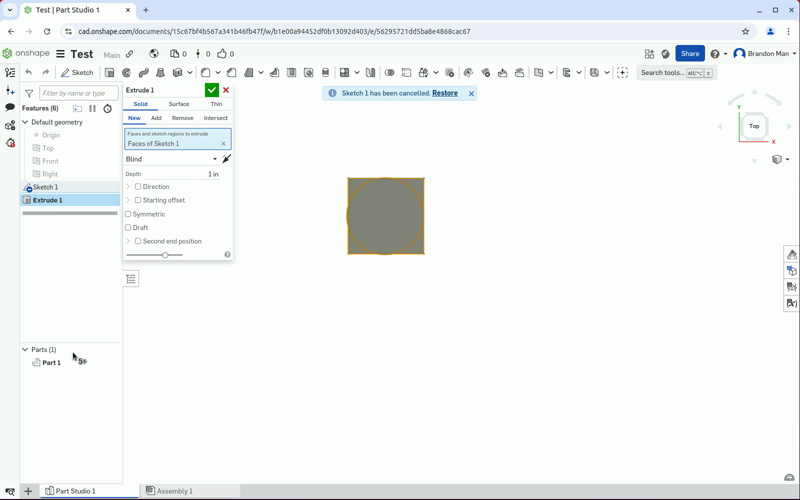
mouse_move(143, 106)
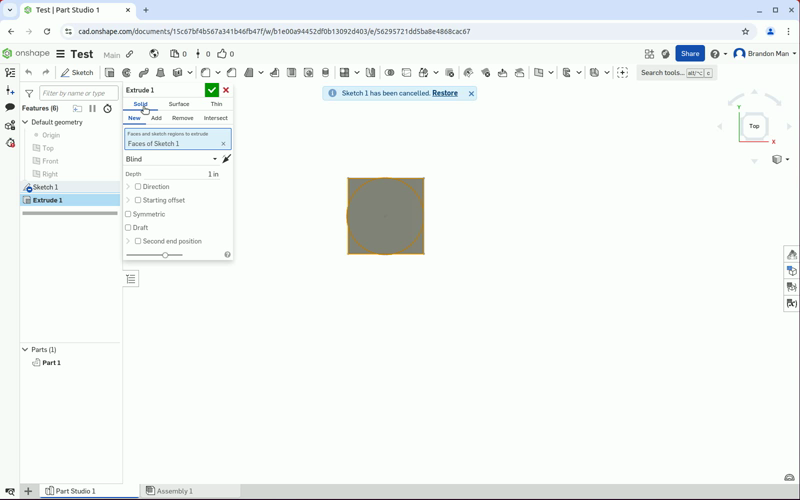
click(143, 106)
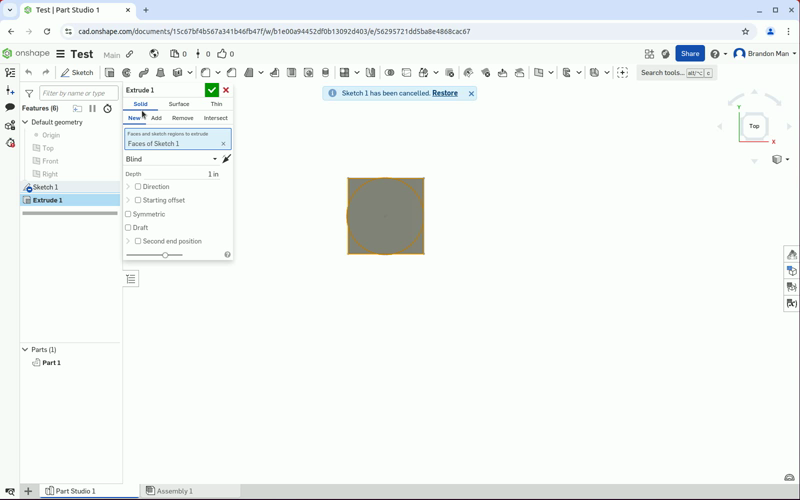
mouse_move(137, 120)
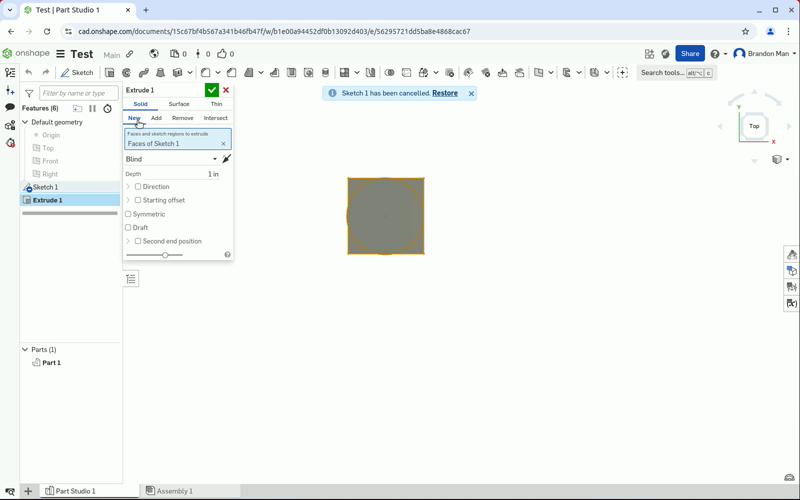
click(137, 120)
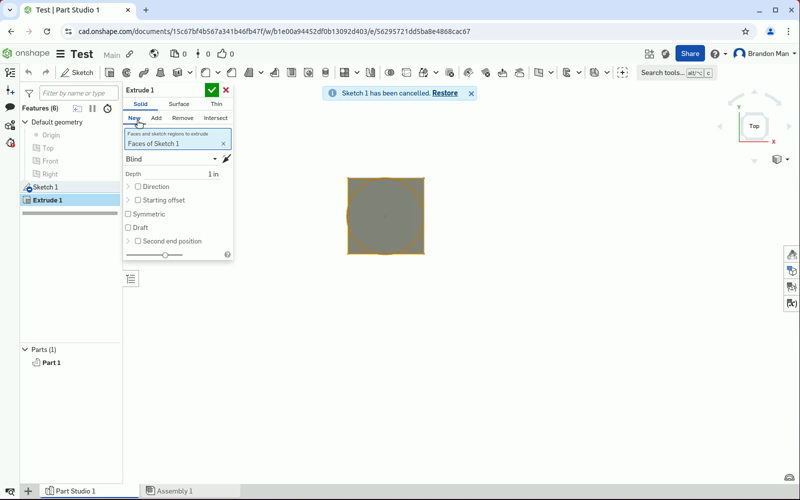
key(tab, 4)
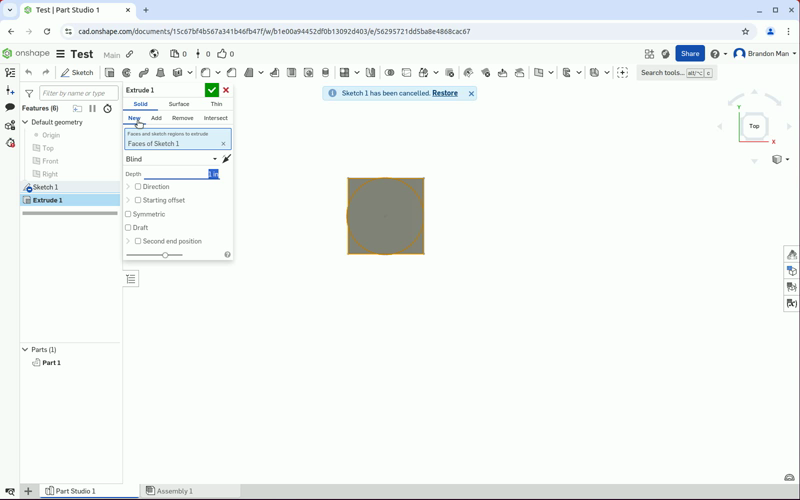
text(11.554)
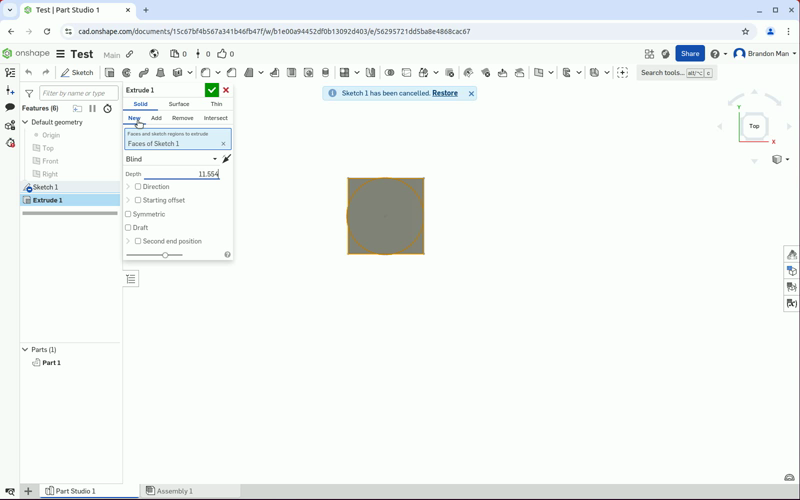
key(enter)
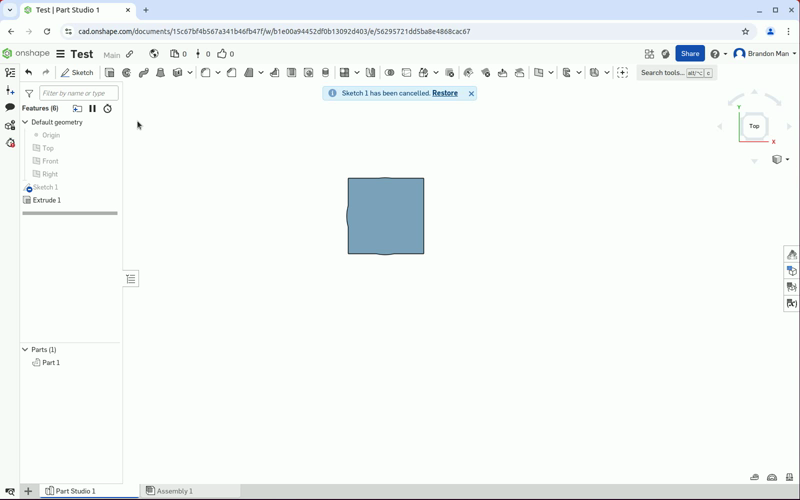
key(shift+h)
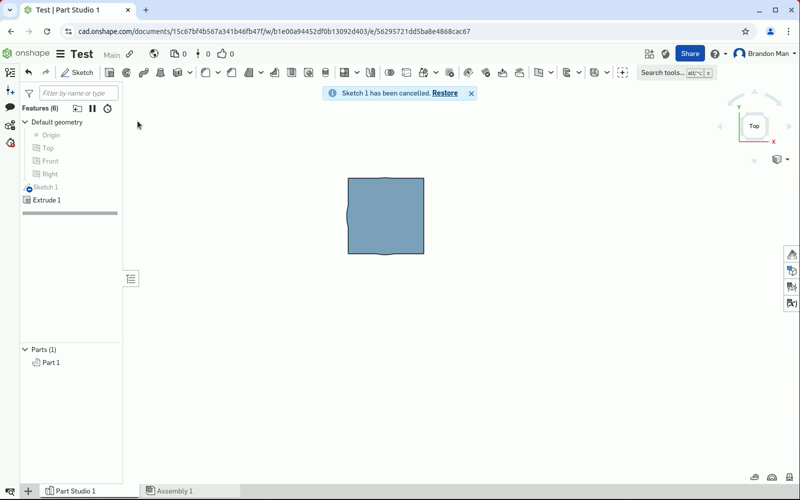
key(shift+h)
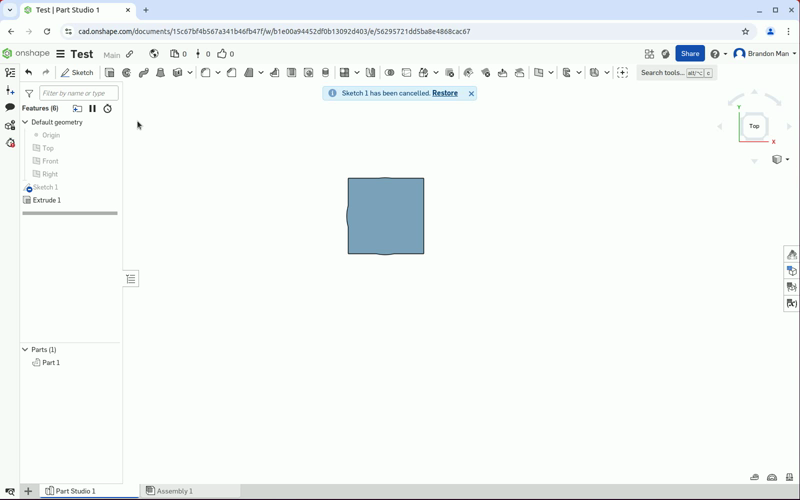
mouse_move(73, 189)
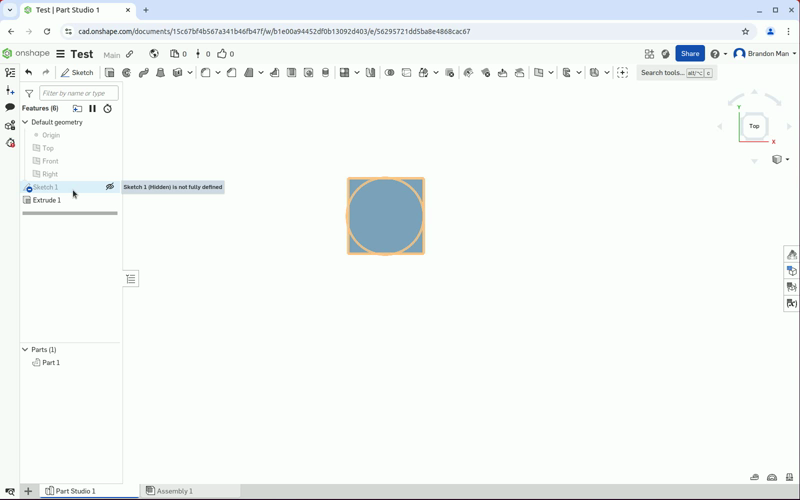
click(73, 189)
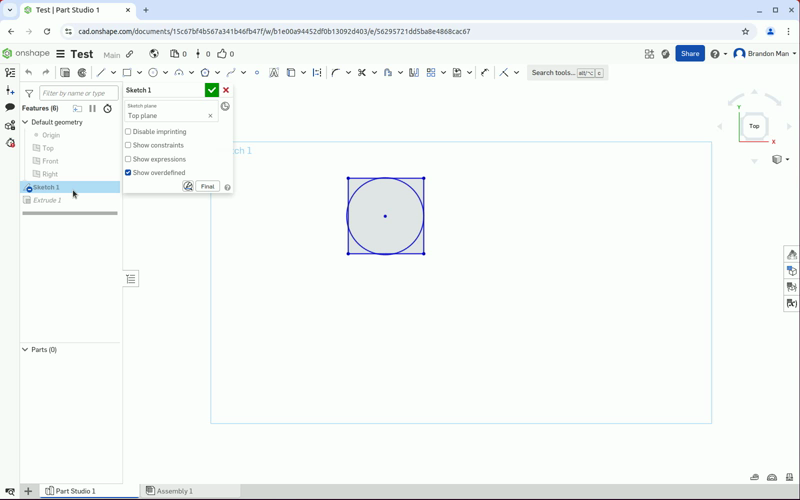
mouse_move(229, 92)
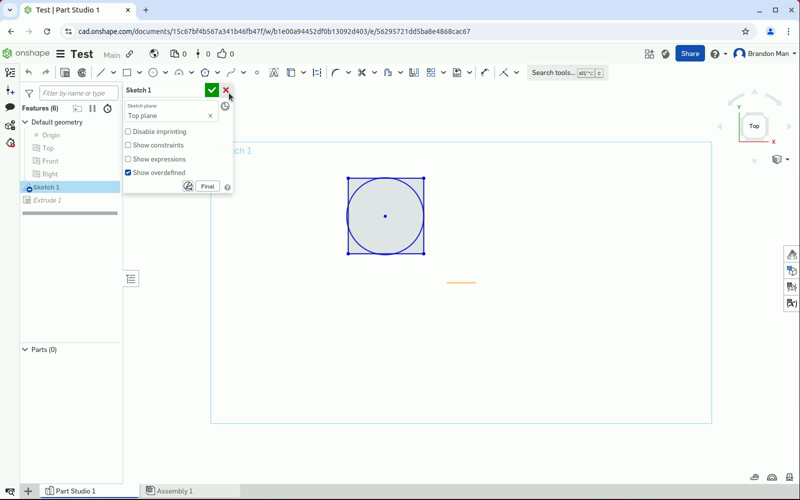
click(229, 92)
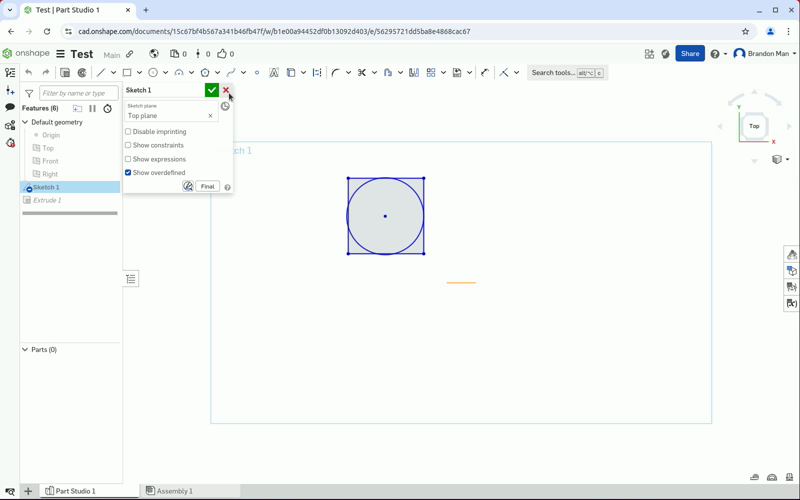
key(shift+s)
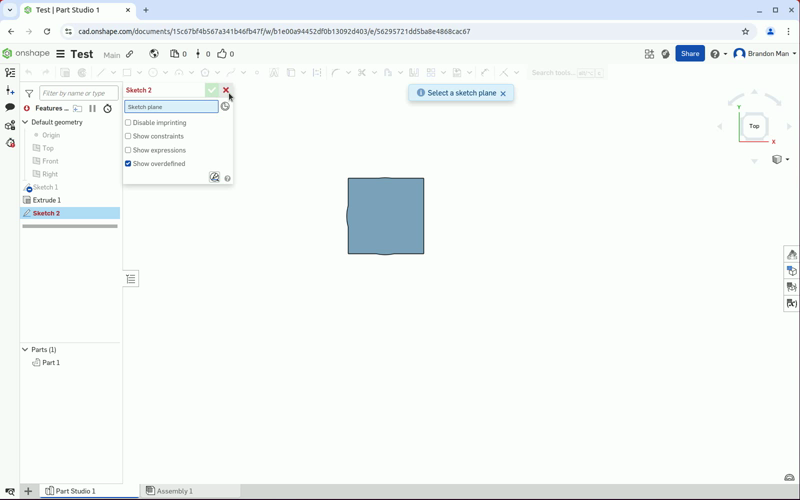
mouse_move(73, 150)
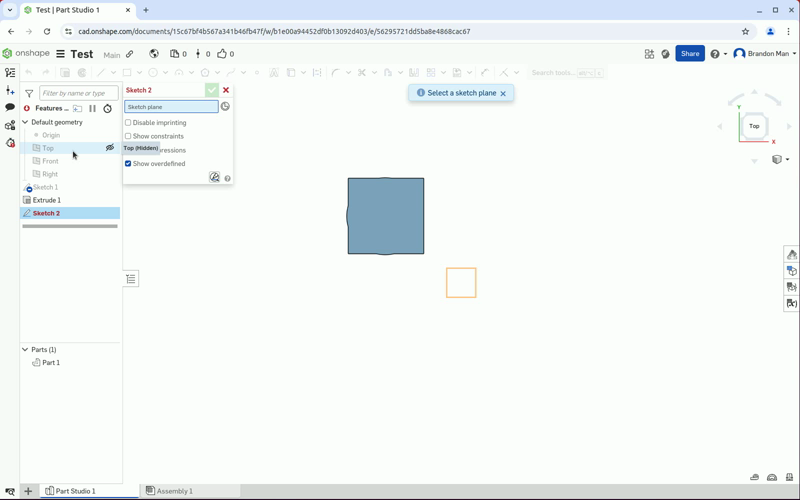
click(73, 150)
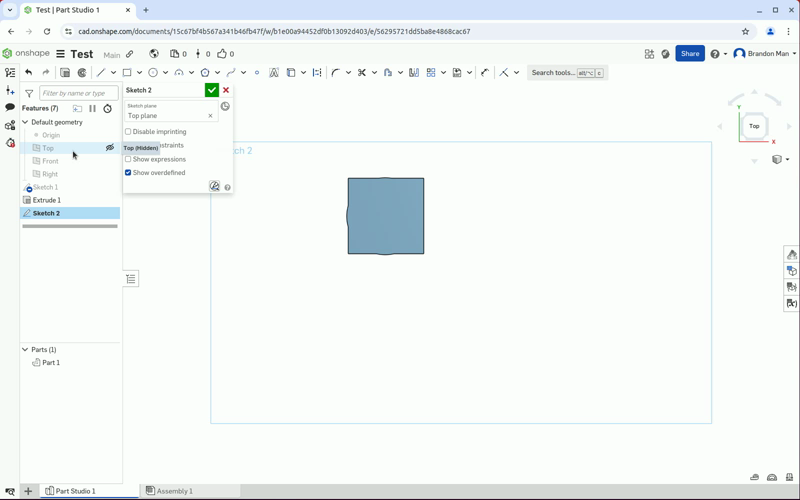
mouse_move(73, 352)
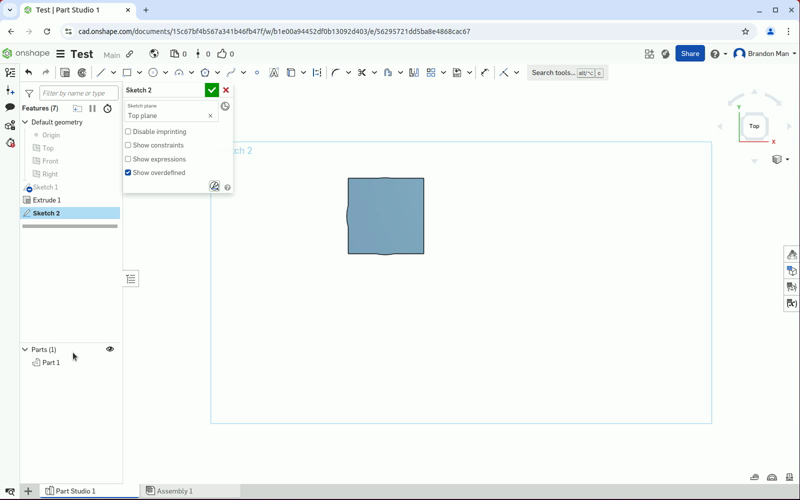
key(y)
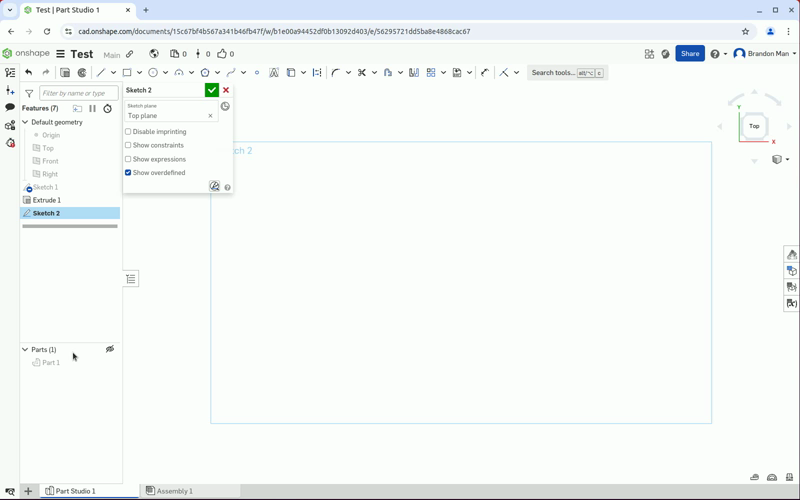
key(l)
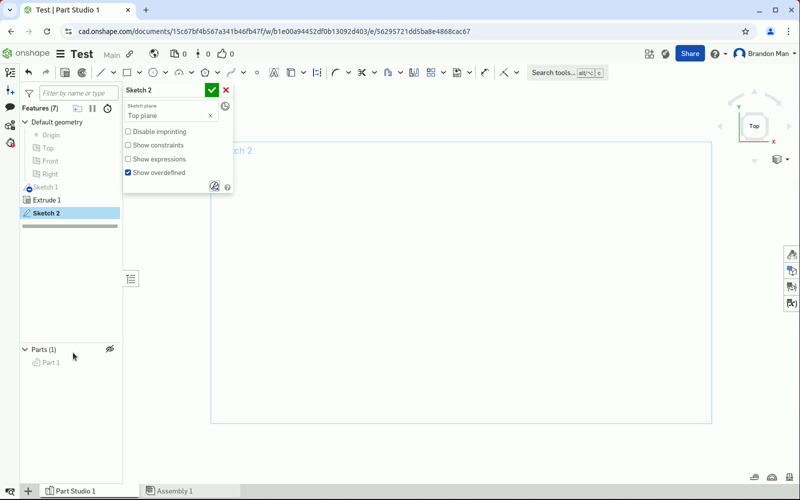
key_down(shift)
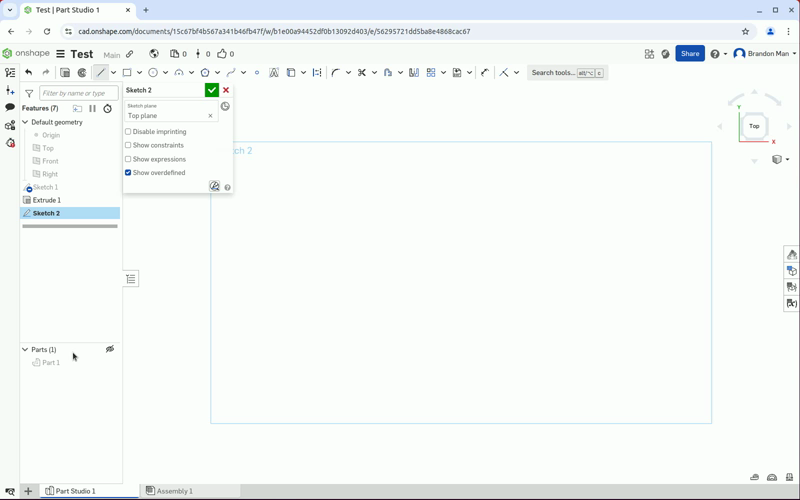
mouse_move(357, 237)
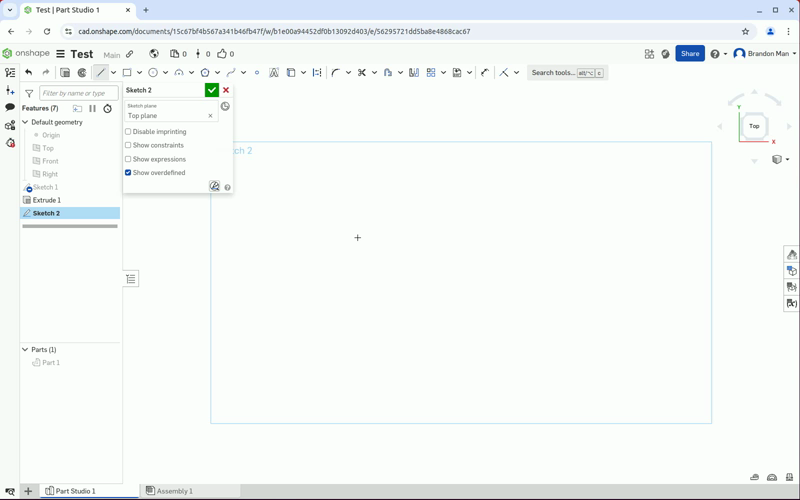
click(357, 237)
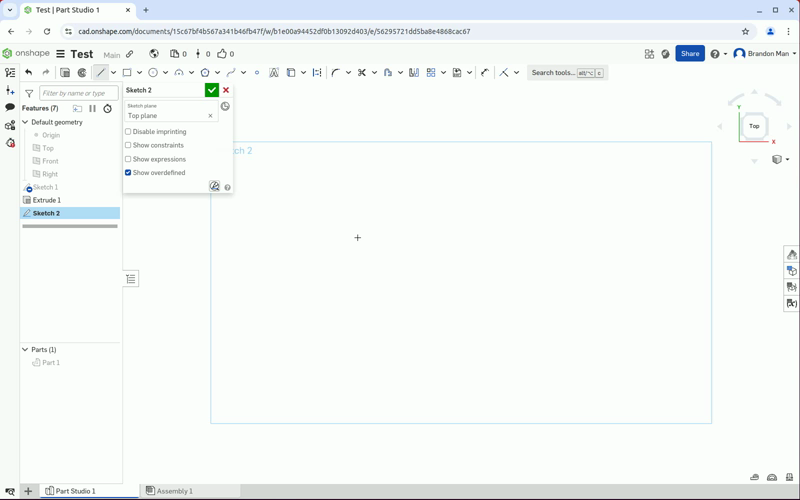
key_up(shift)
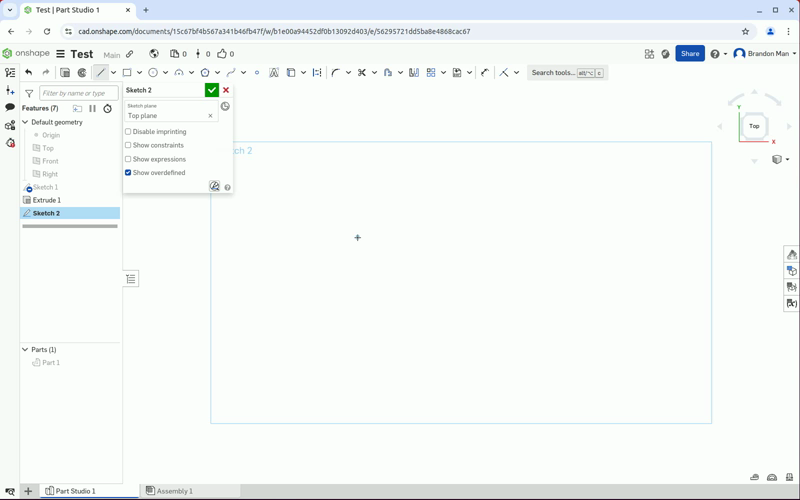
key_down(shift)
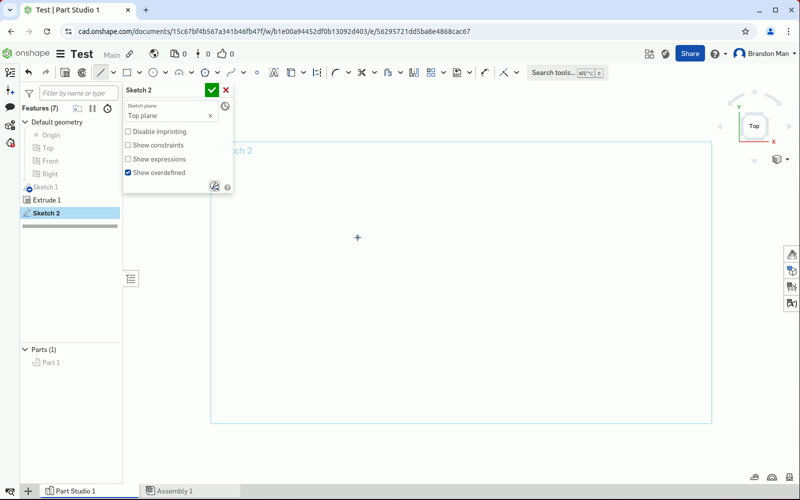
mouse_move(387, 237)
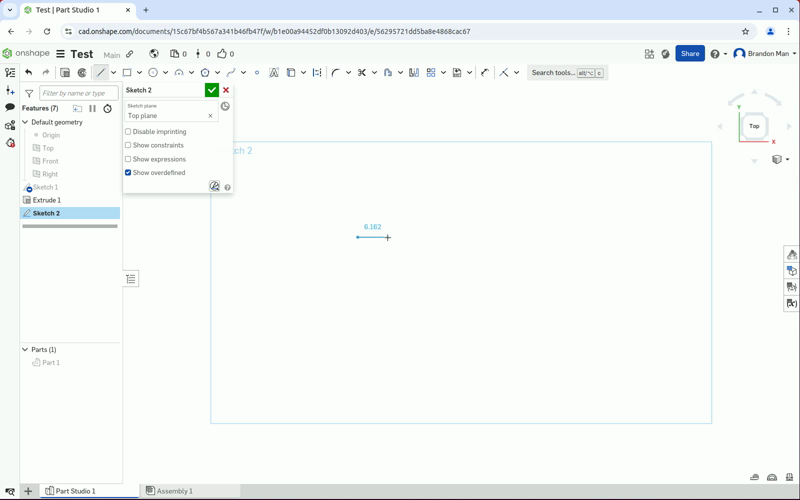
mouse_move(415, 237)
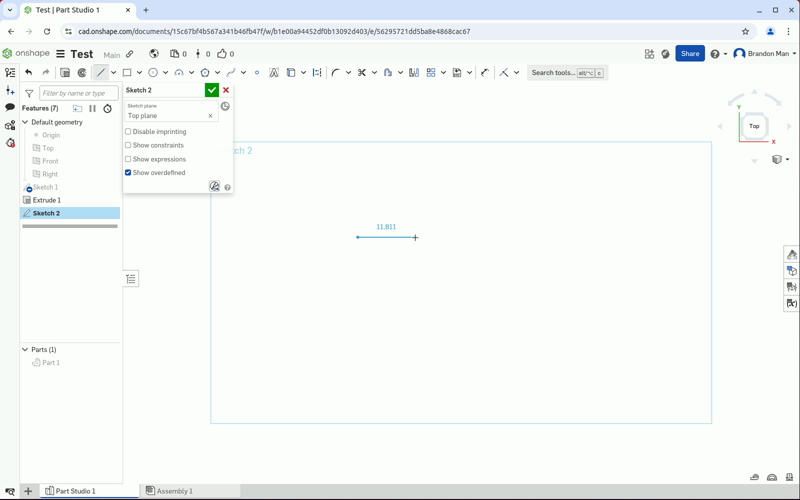
click(415, 237)
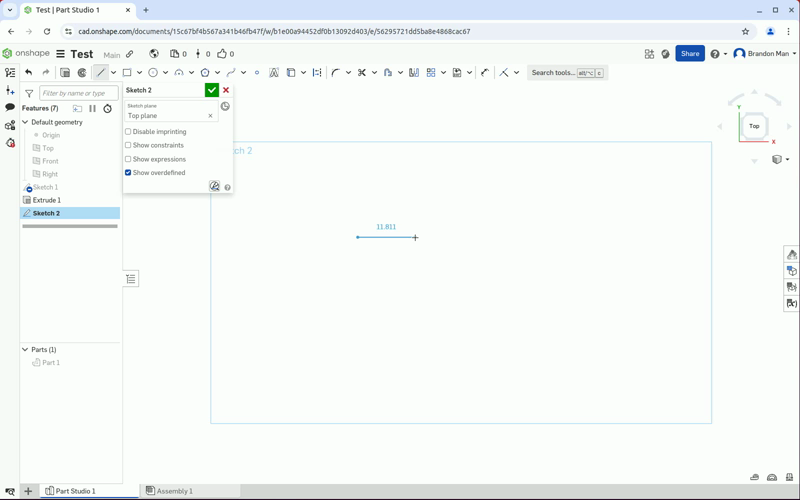
key_up(shift)
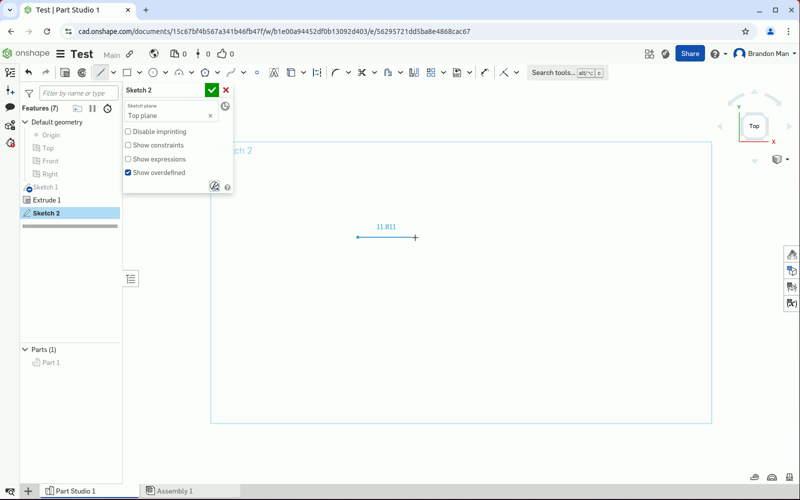
key_down(shift)
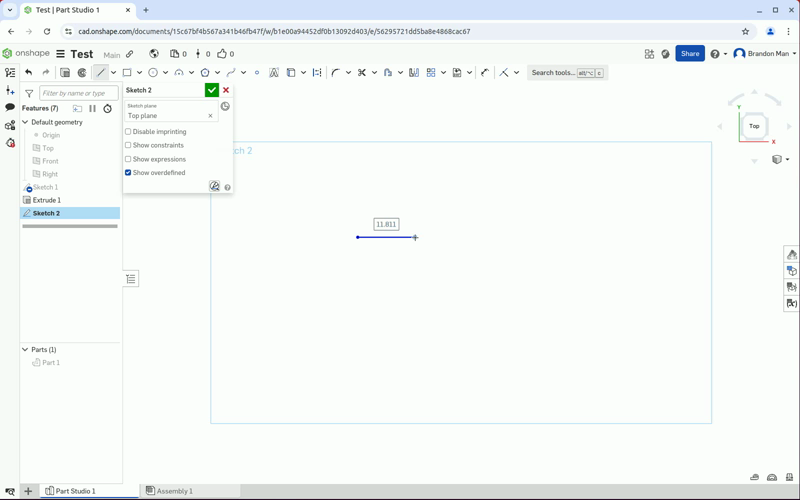
mouse_move(386, 182)
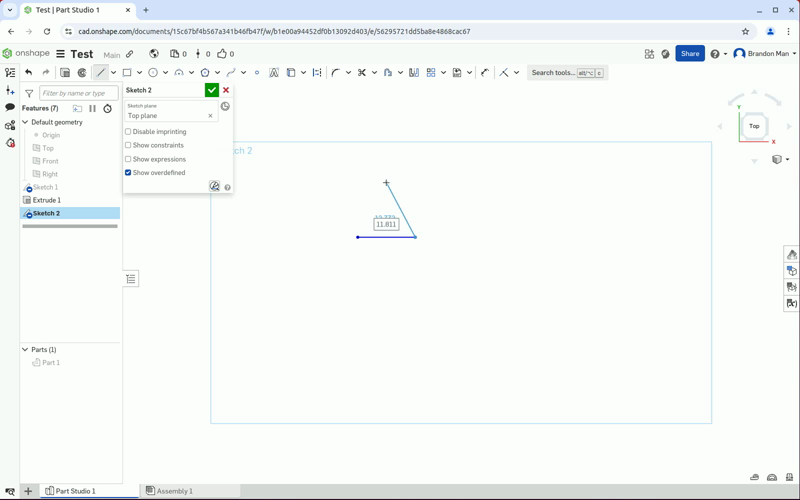
click(386, 182)
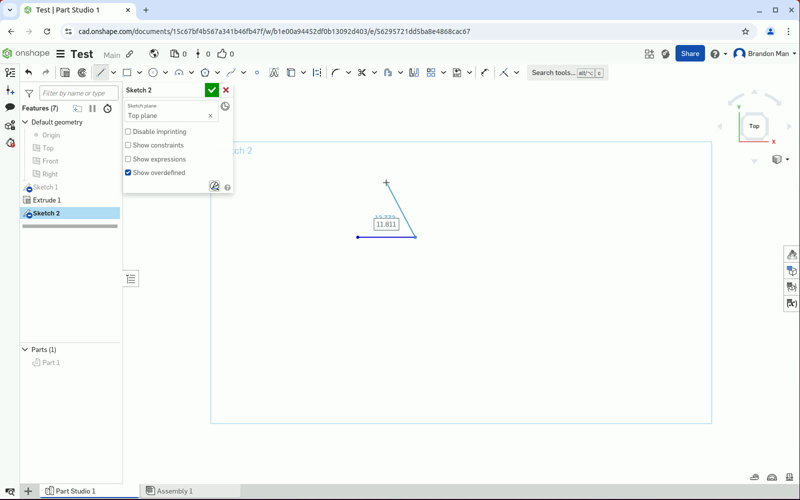
key_up(shift)
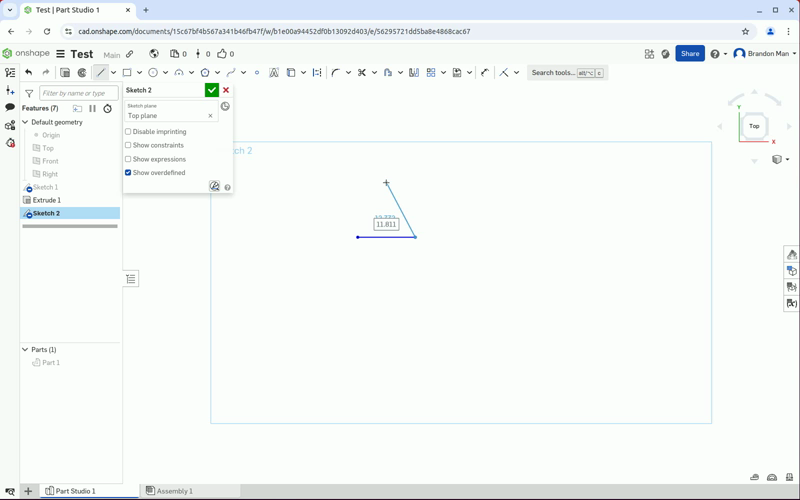
key_down(shift)
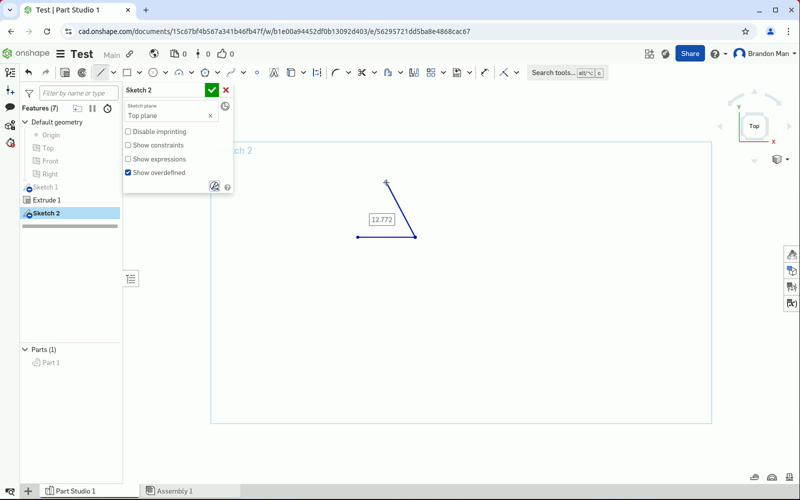
mouse_move(357, 237)
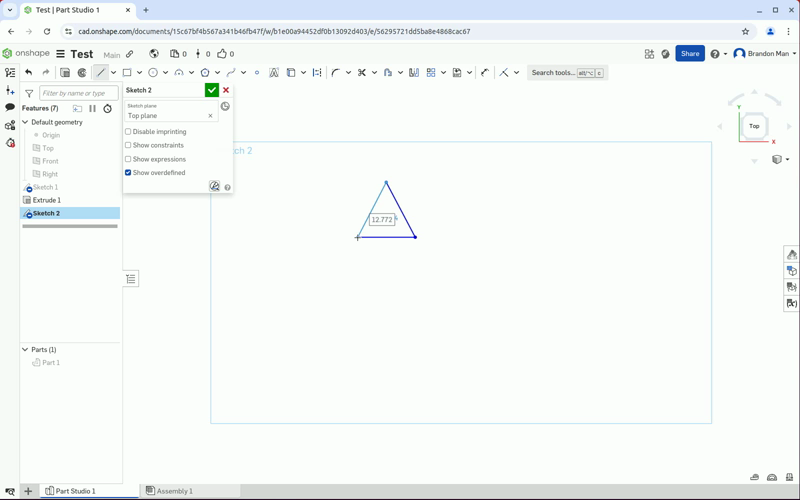
key_up(shift)
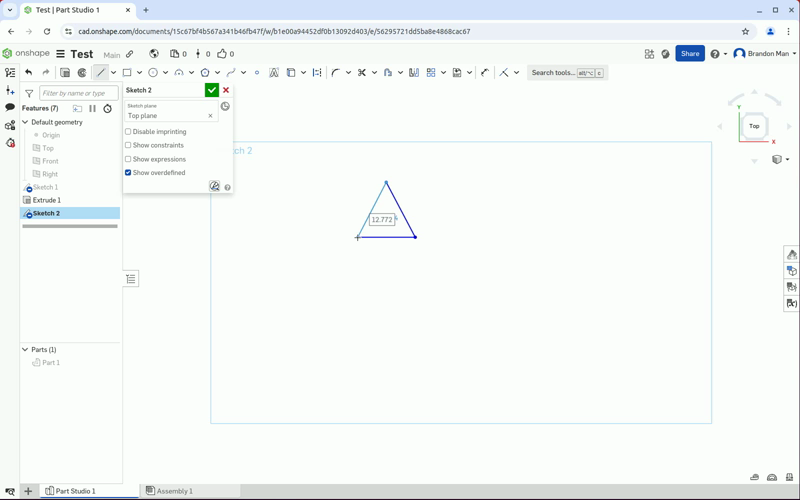
click(357, 237)
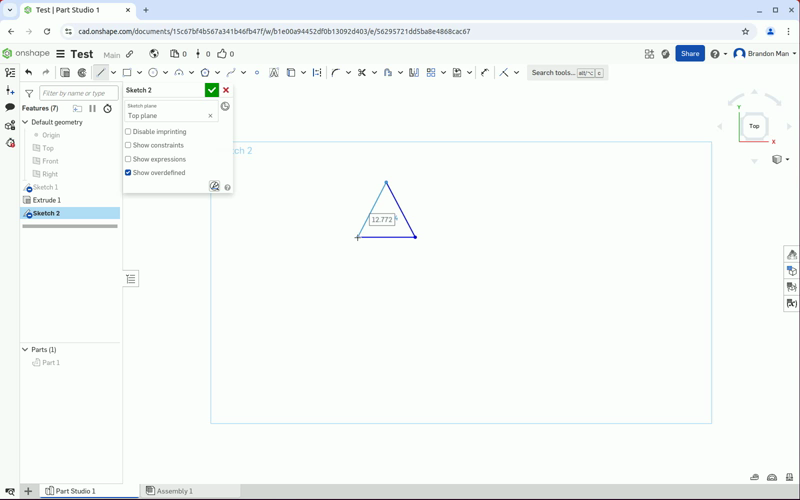
key(esc)
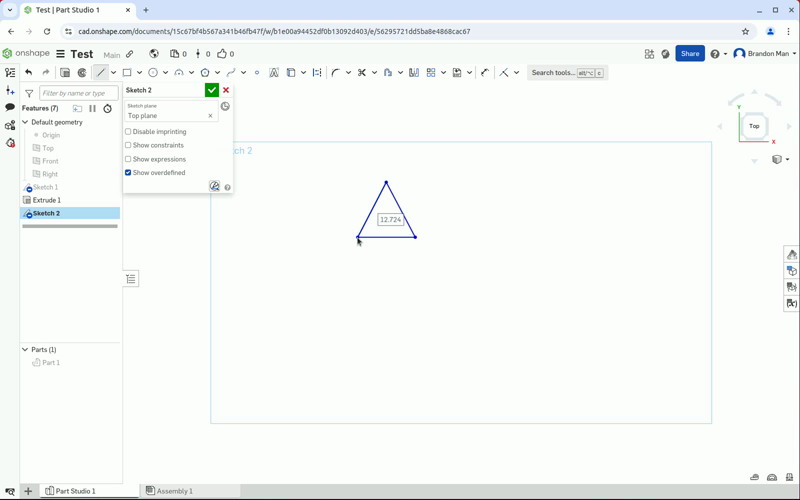
mouse_move(375, 206)
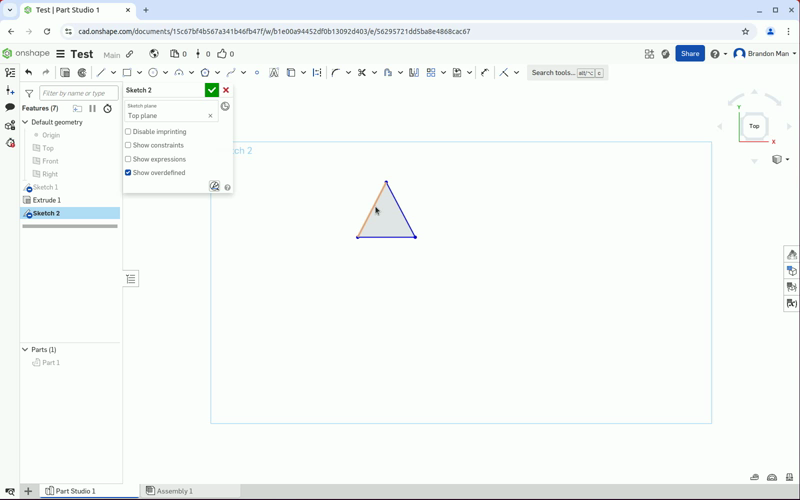
scroll(6)
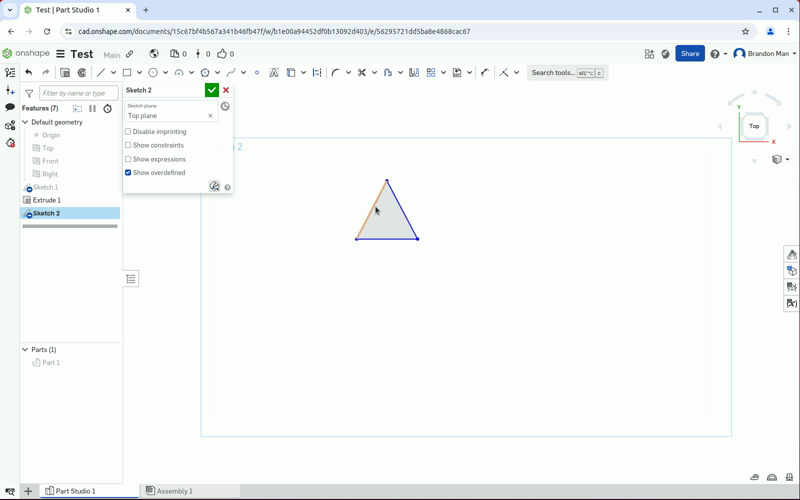
scroll(6)
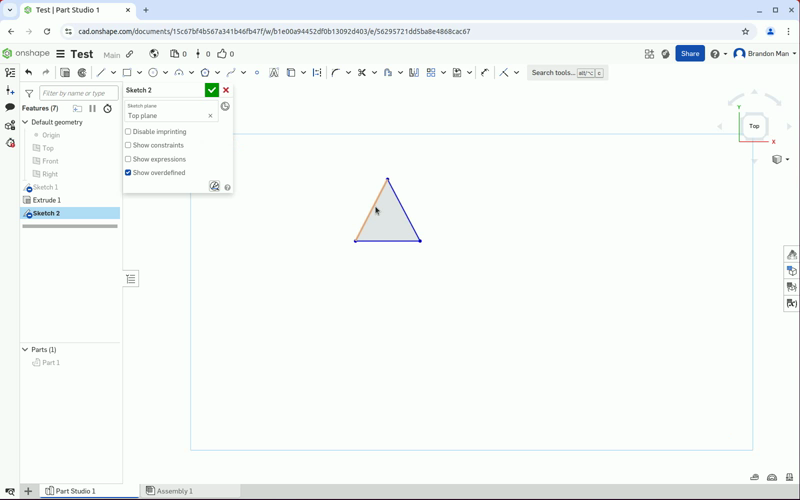
scroll(6)
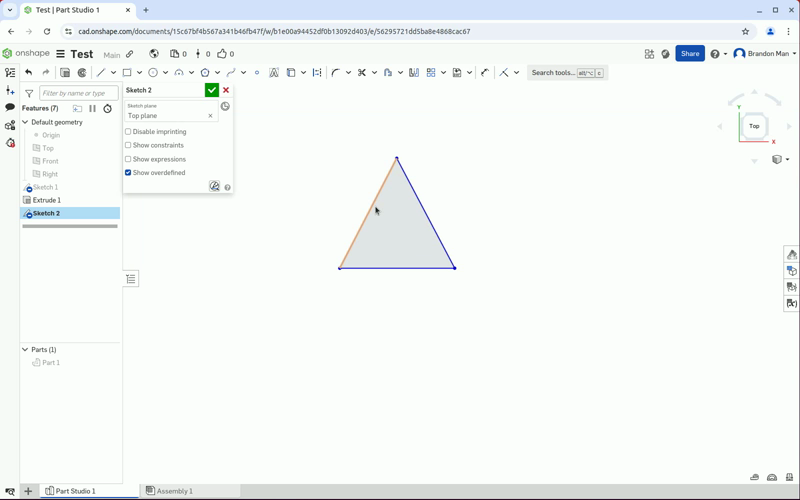
scroll(6)
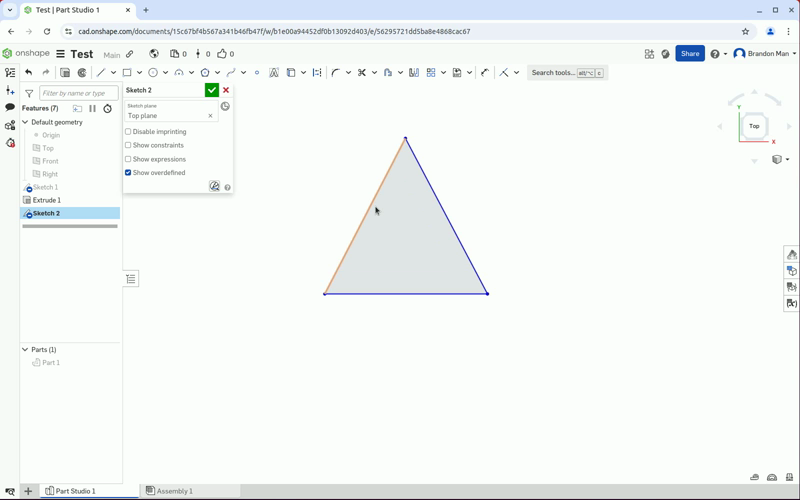
scroll(6)
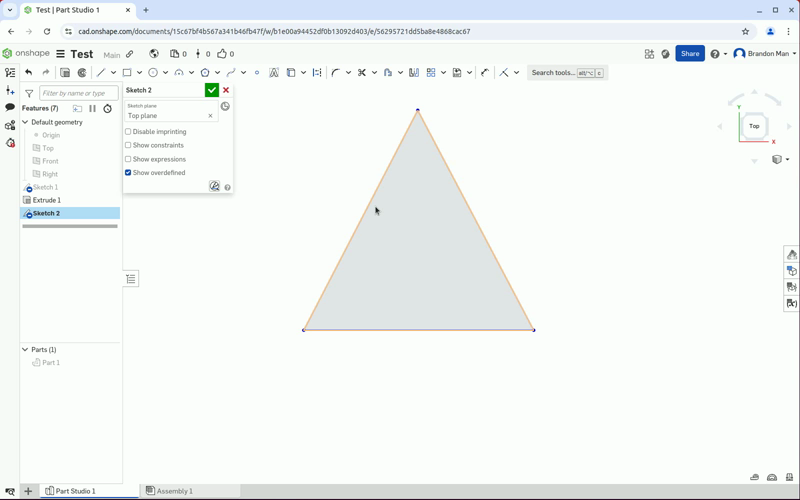
scroll(6)
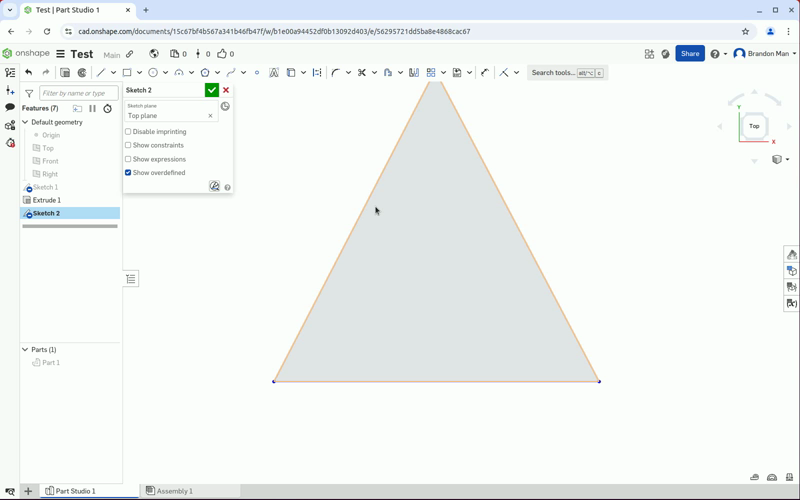
scroll(6)
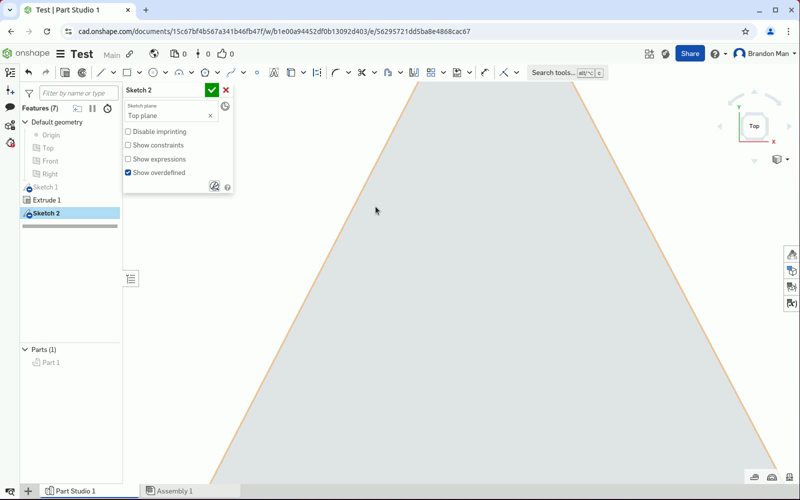
click(375, 206)
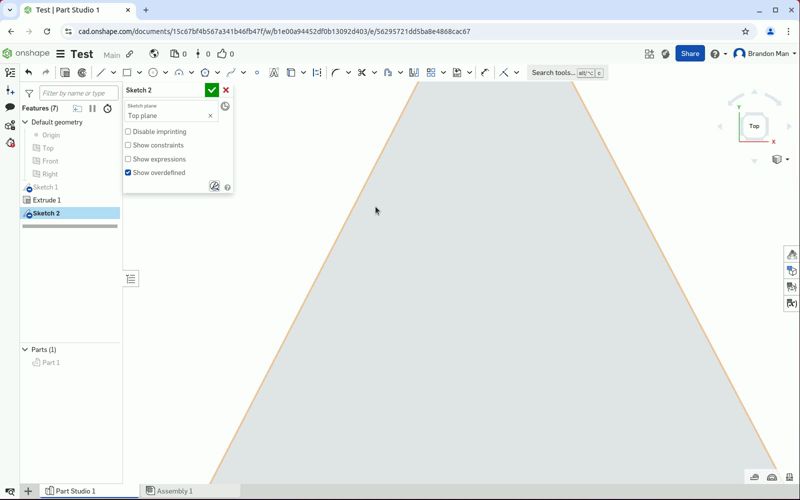
scroll(-6)
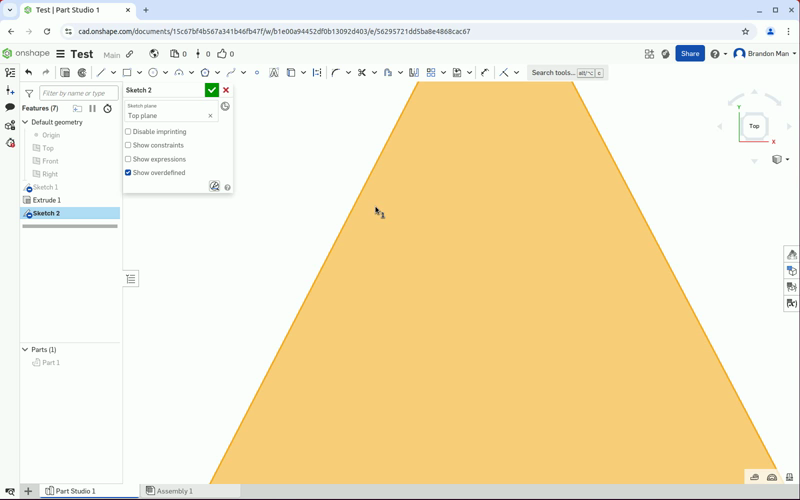
scroll(-6)
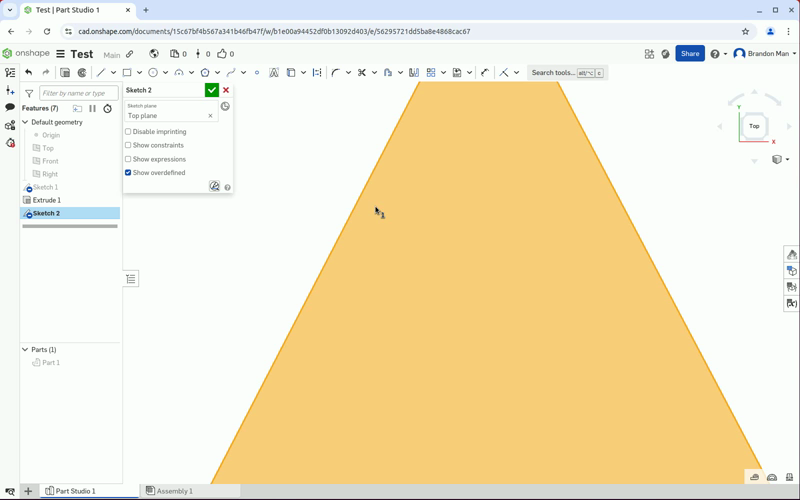
scroll(-6)
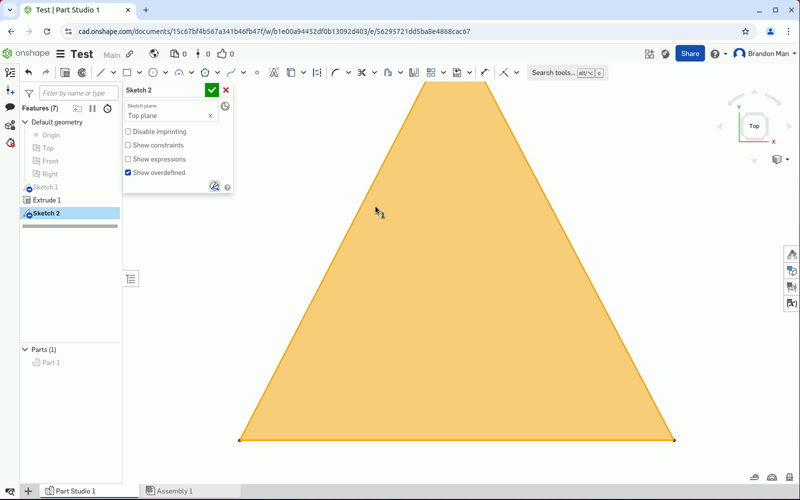
scroll(-6)
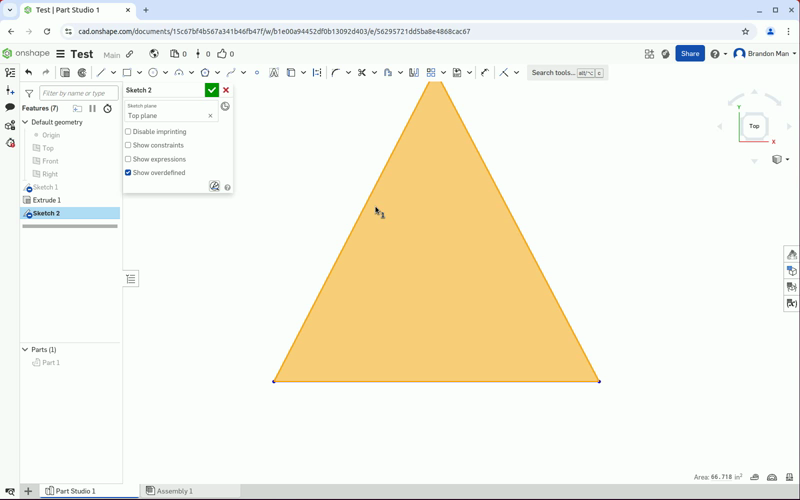
scroll(-6)
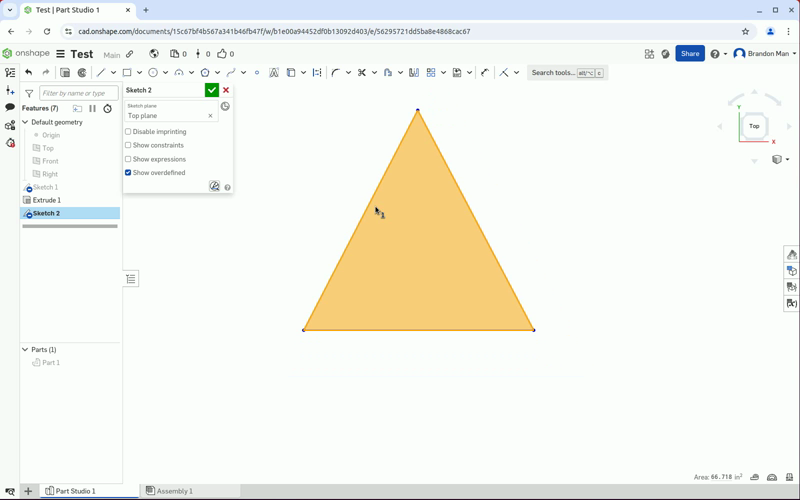
scroll(-6)
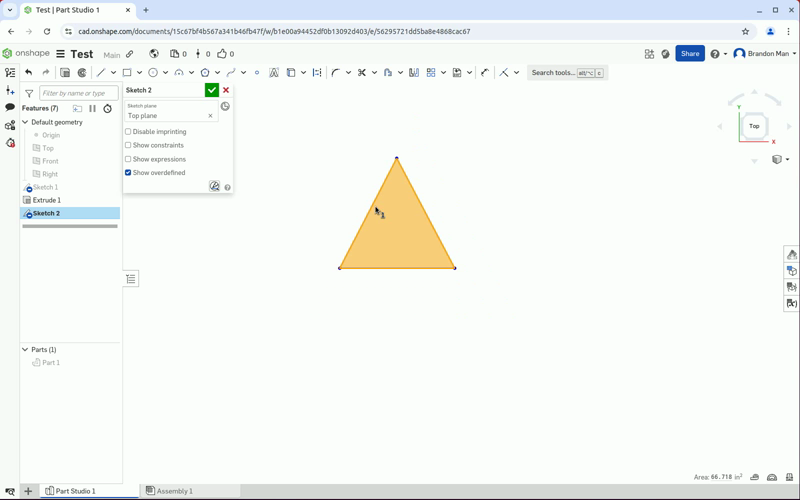
scroll(-6)
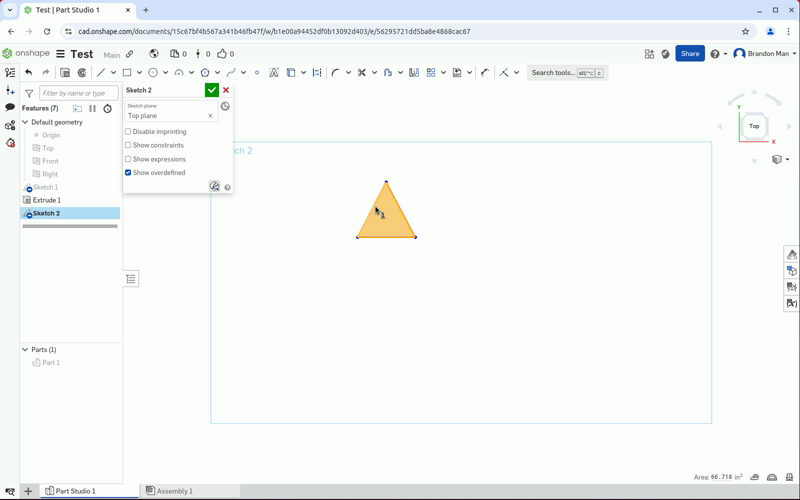
mouse_move(73, 352)
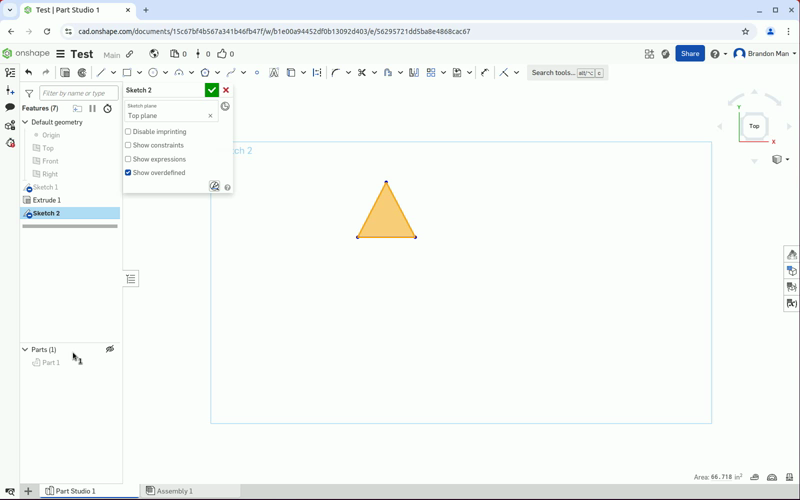
key(shift+y)
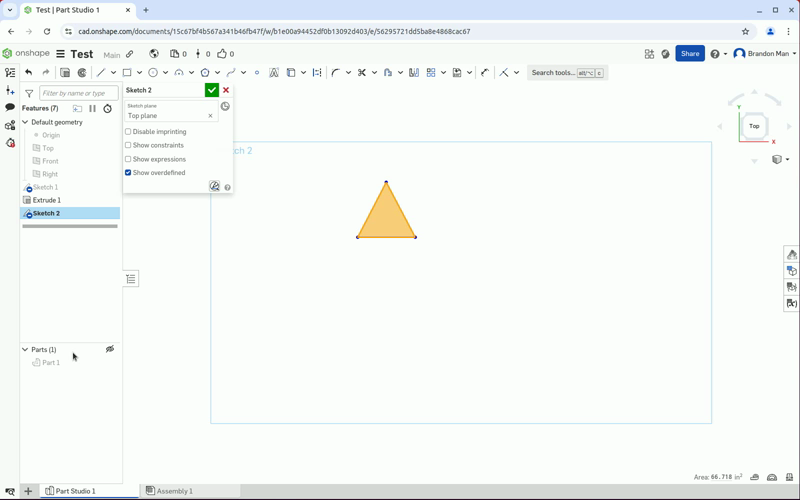
key(shift+e)
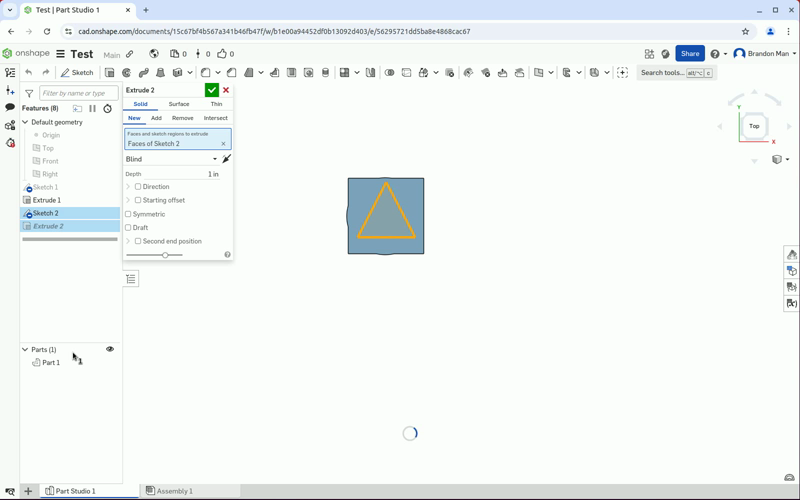
mouse_move(143, 106)
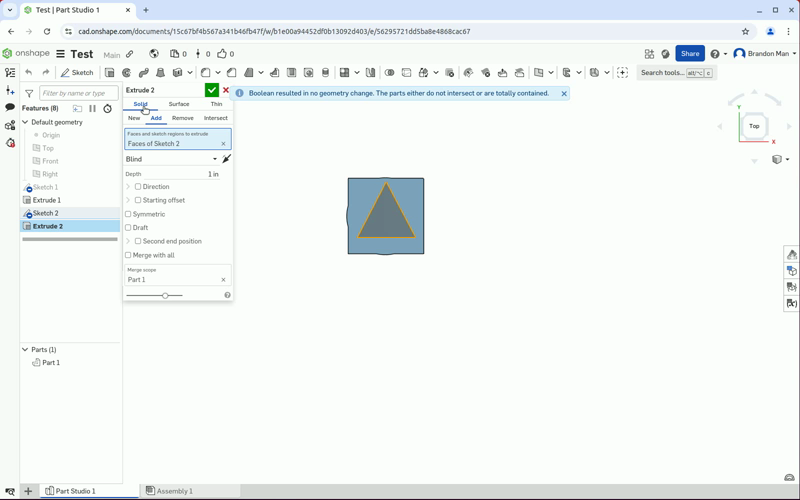
click(143, 106)
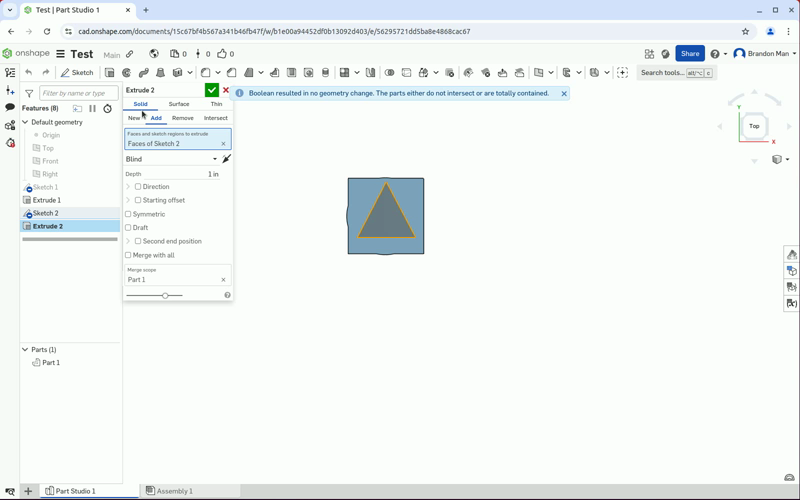
mouse_move(137, 120)
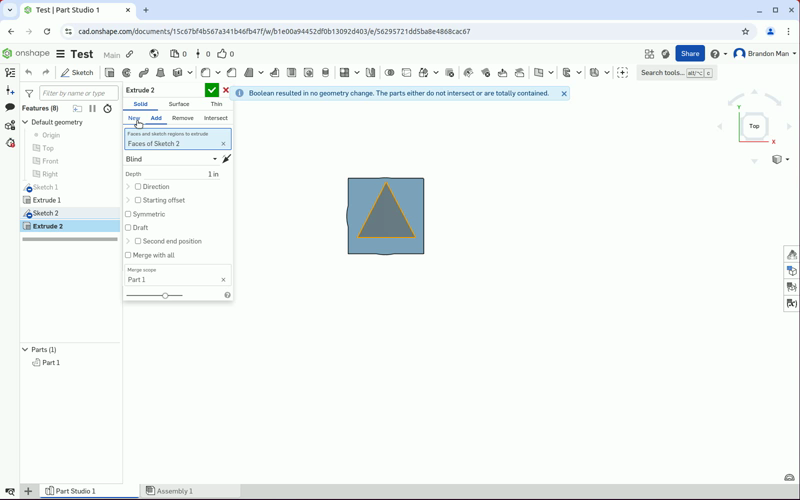
click(137, 120)
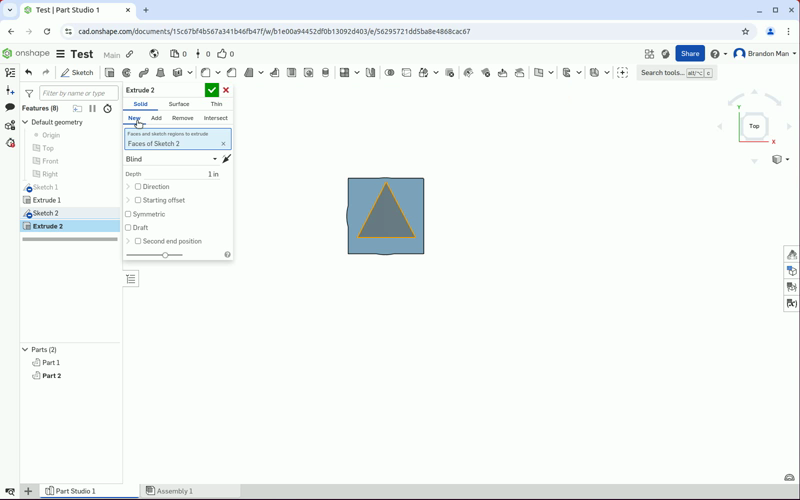
key(tab, 4)
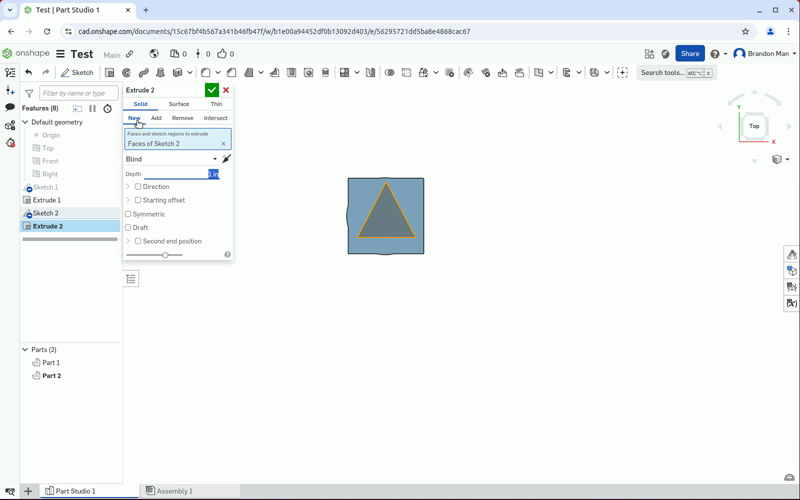
text(11.554)
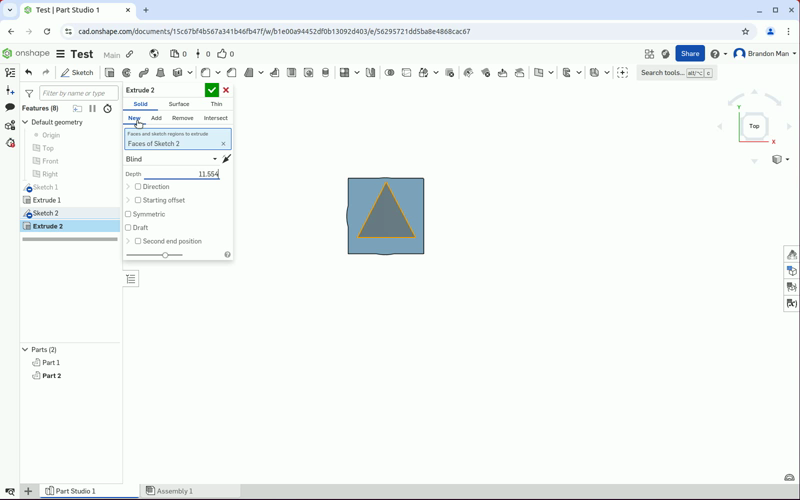
key(enter)
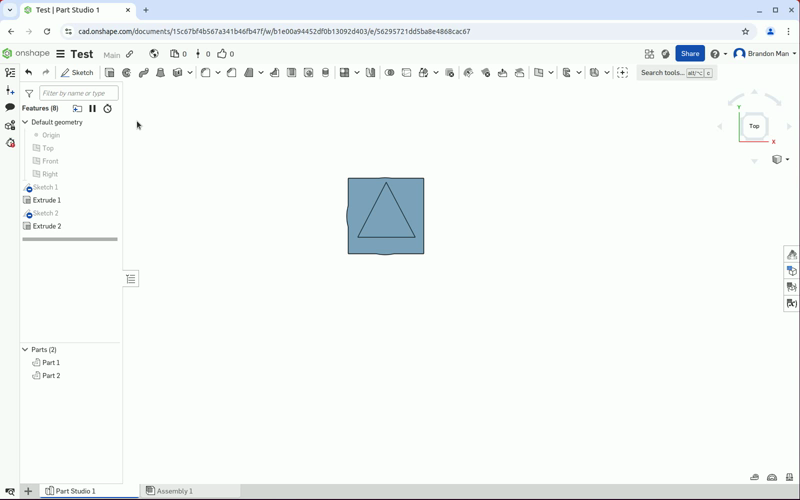
key(shift+h)
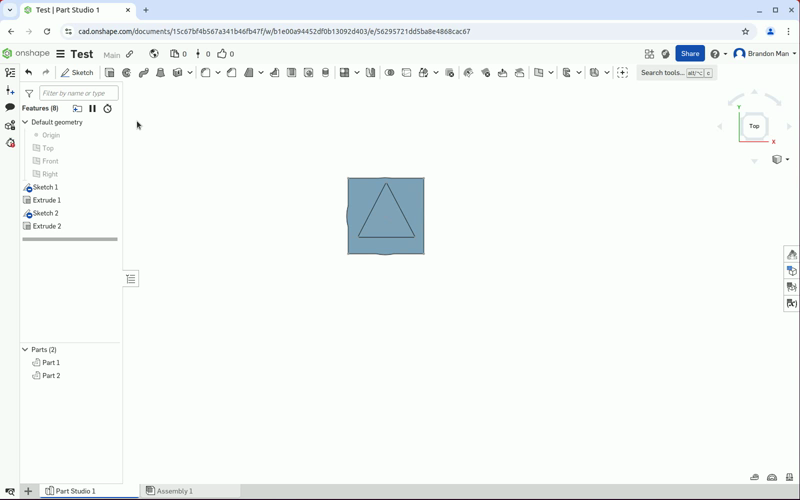
key(shift+h)
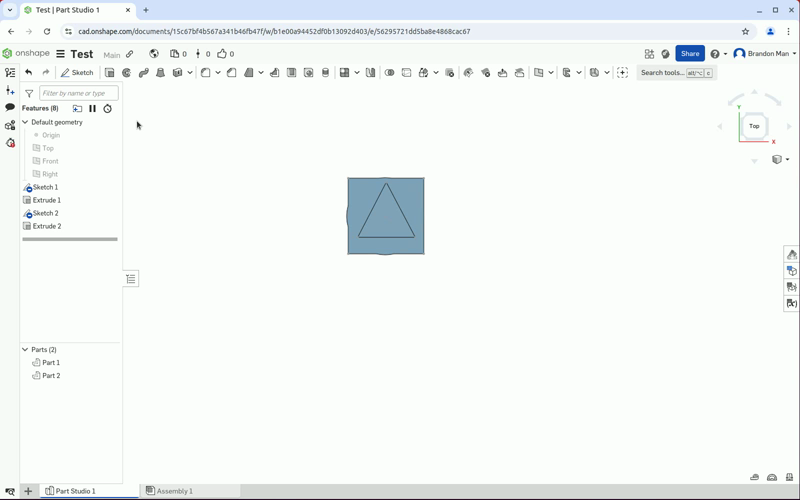
key(shift+7)
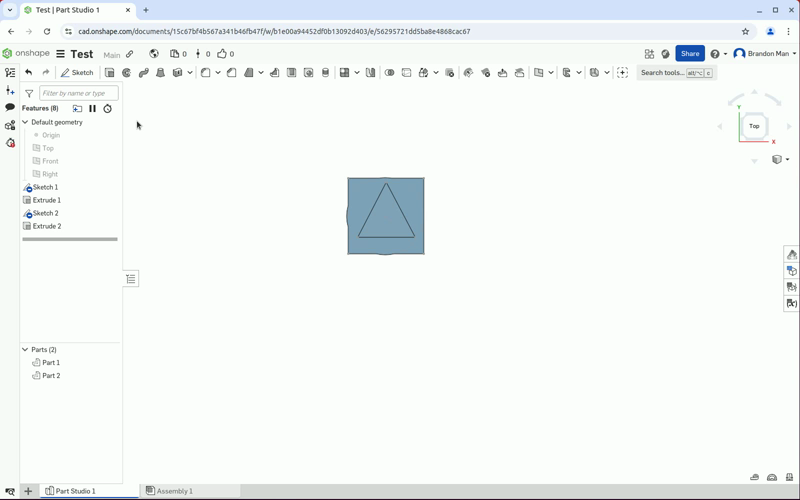
key(up, 3)
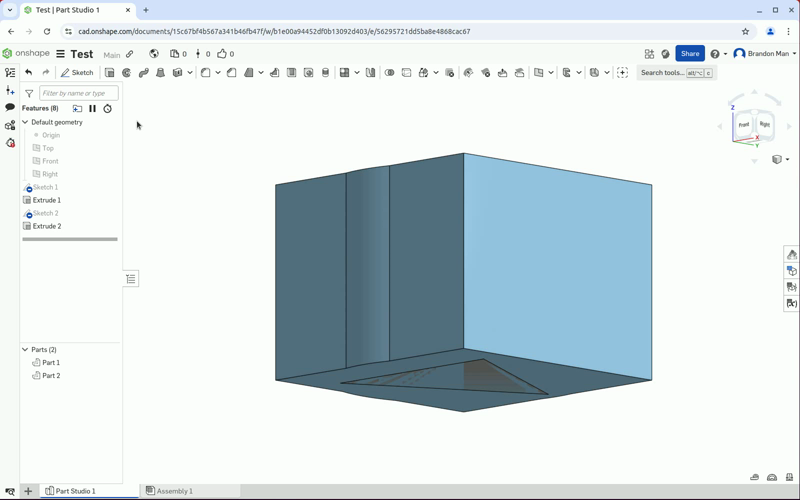
key(left, 3)
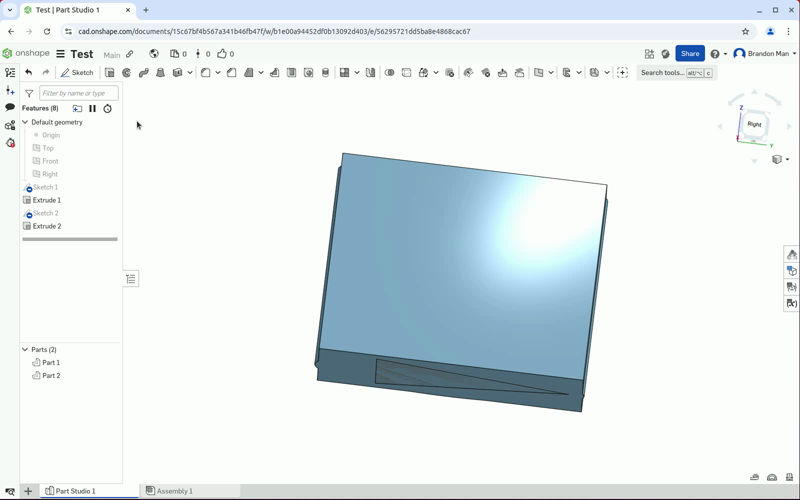
key(right, 3)
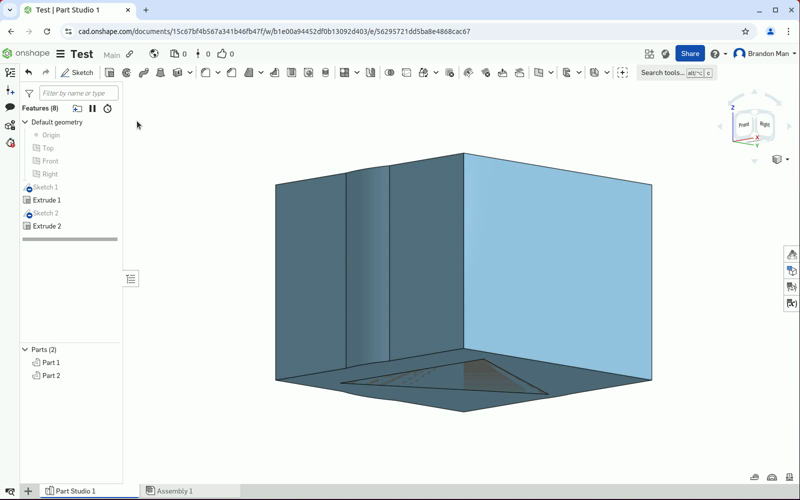
key(down, 3)
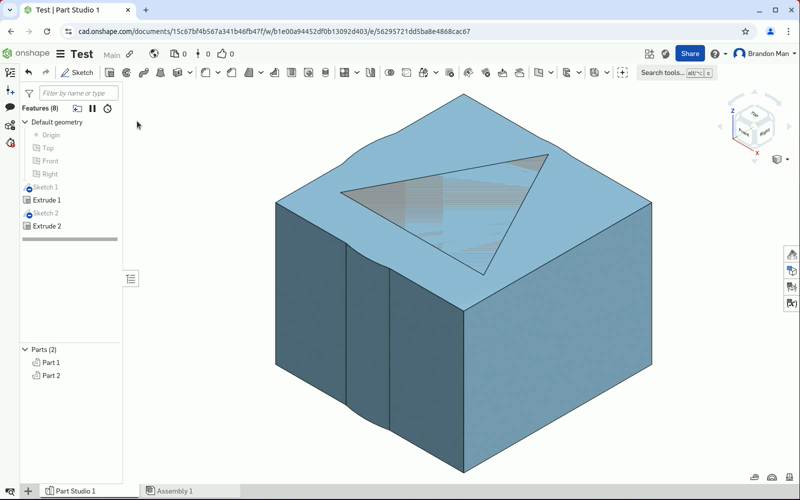
mouse_move(73, 189)
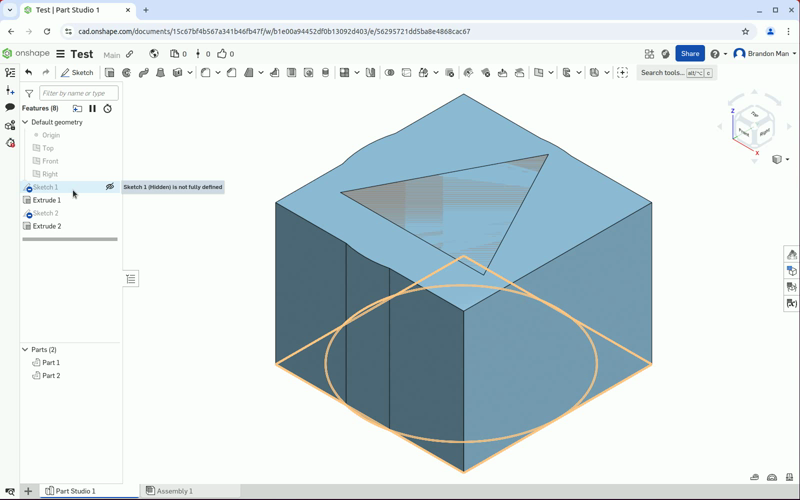
click(73, 189)